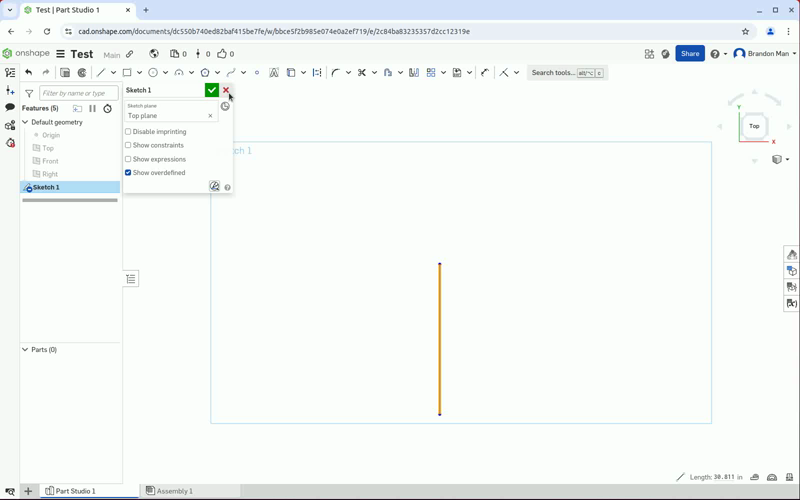
key(shift+h)
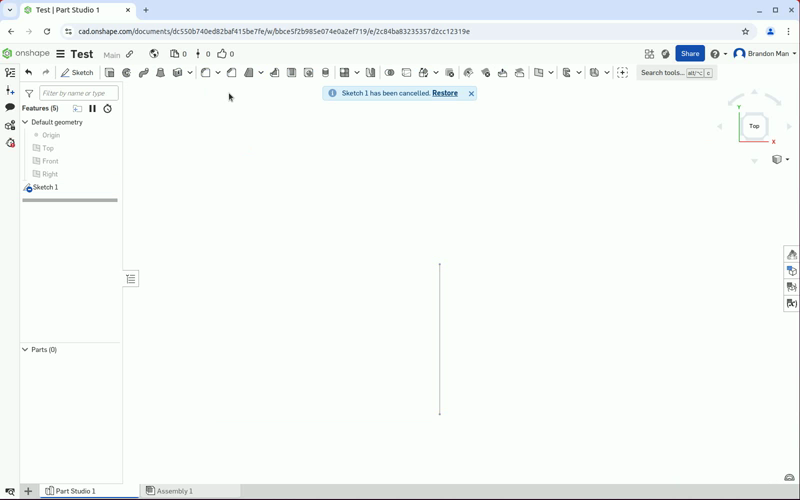
key(shift+s)
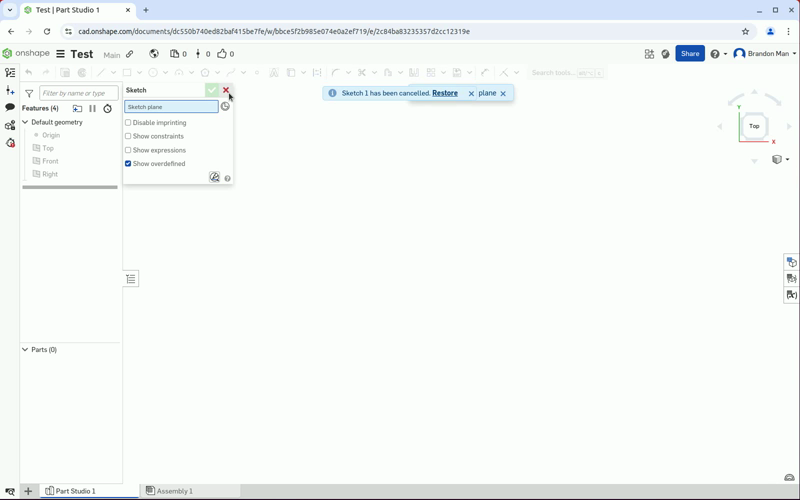
mouse_move(73, 150)
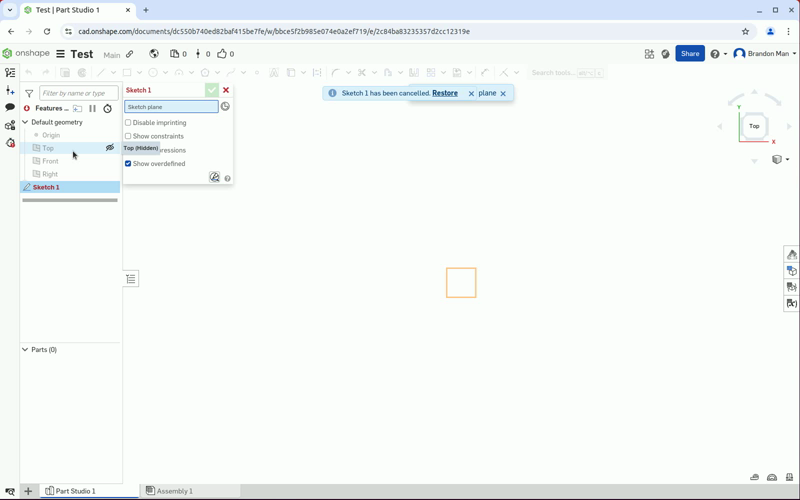
click(73, 150)
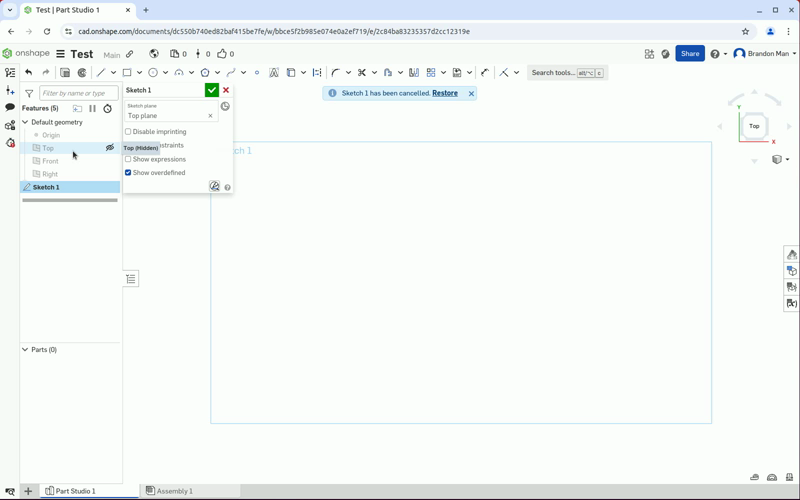
mouse_move(73, 352)
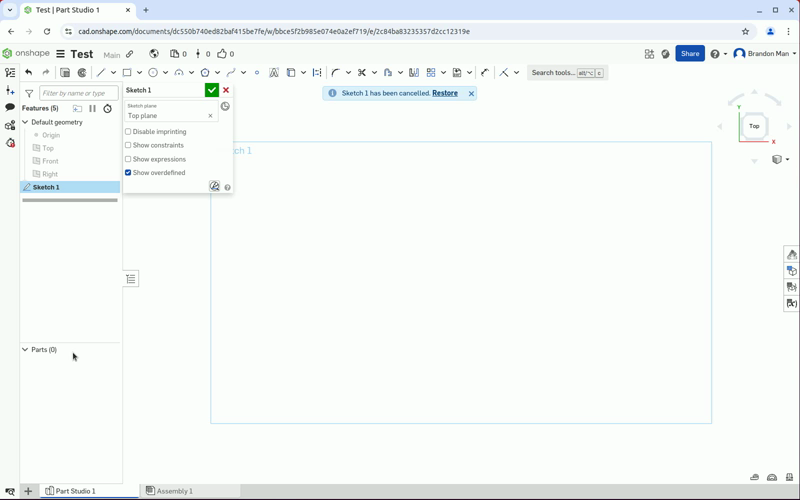
key(y)
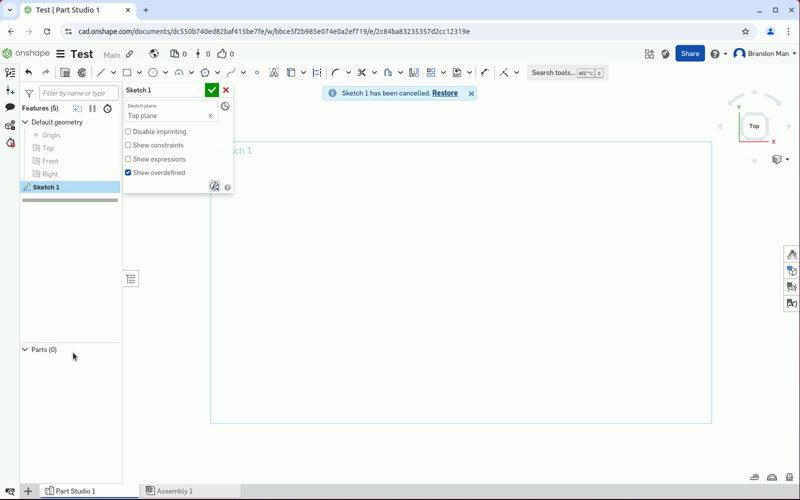
key(l)
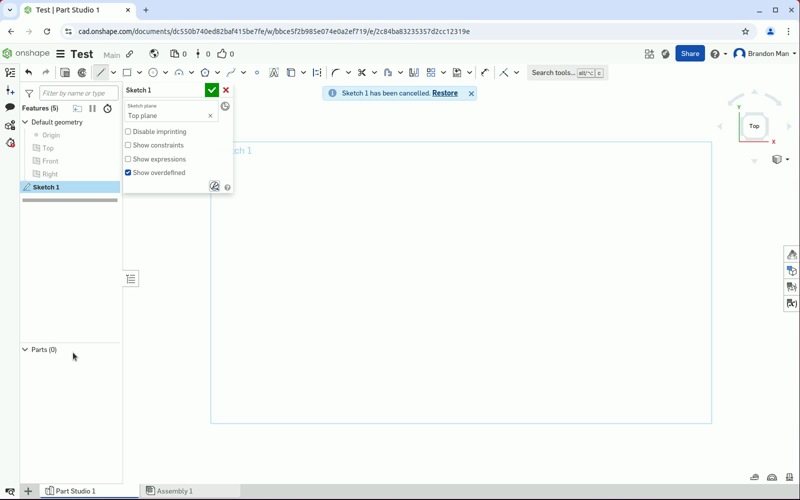
key_down(shift)
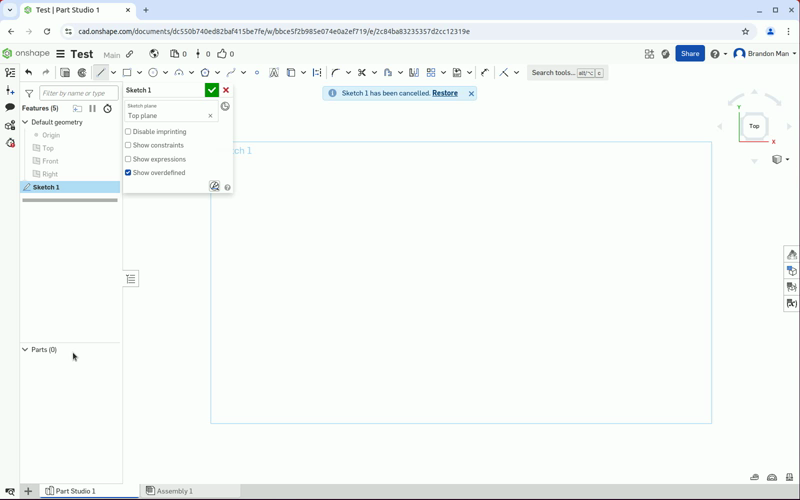
mouse_move(391, 326)
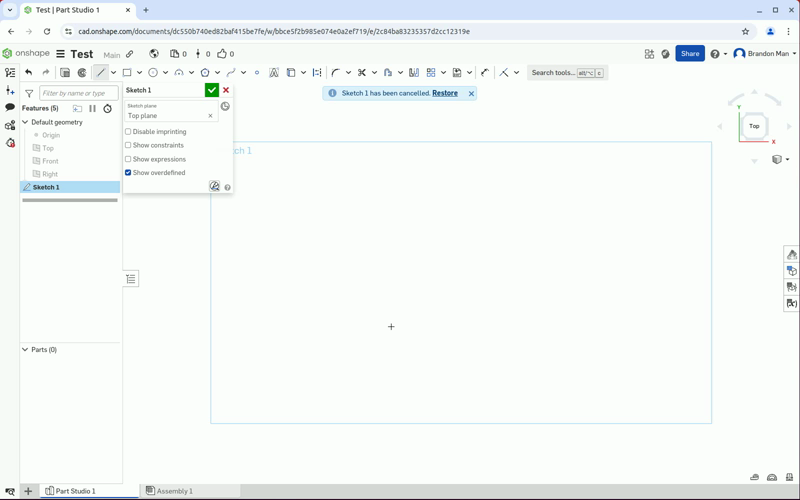
click(391, 326)
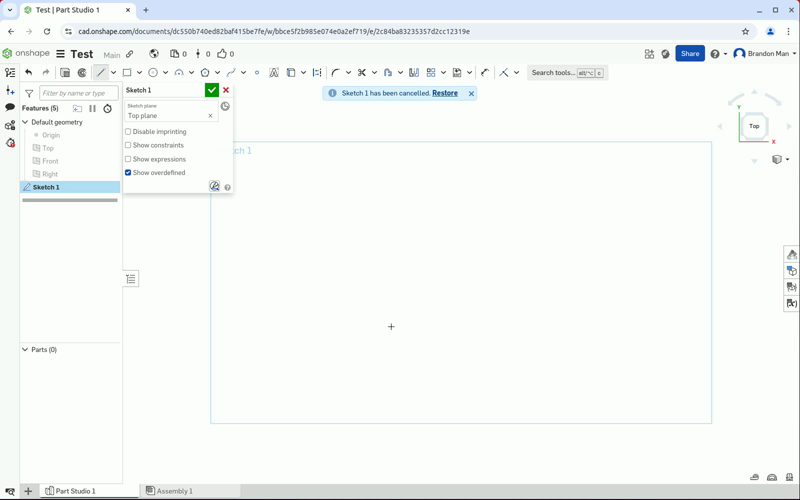
key_up(shift)
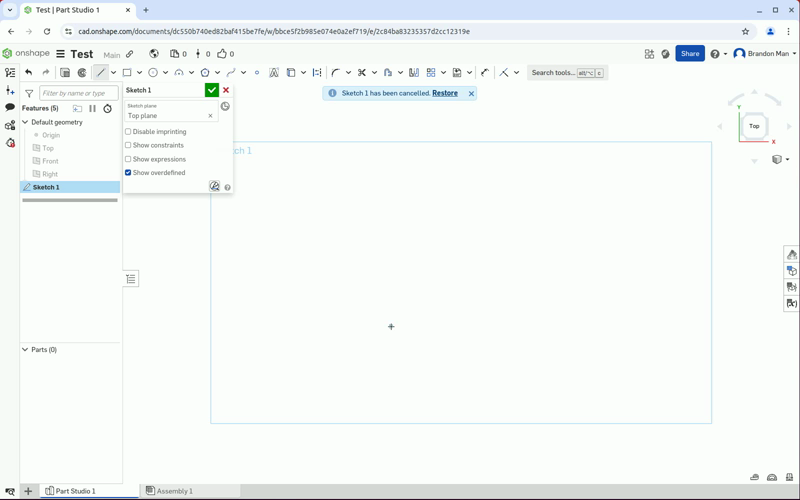
key_down(shift)
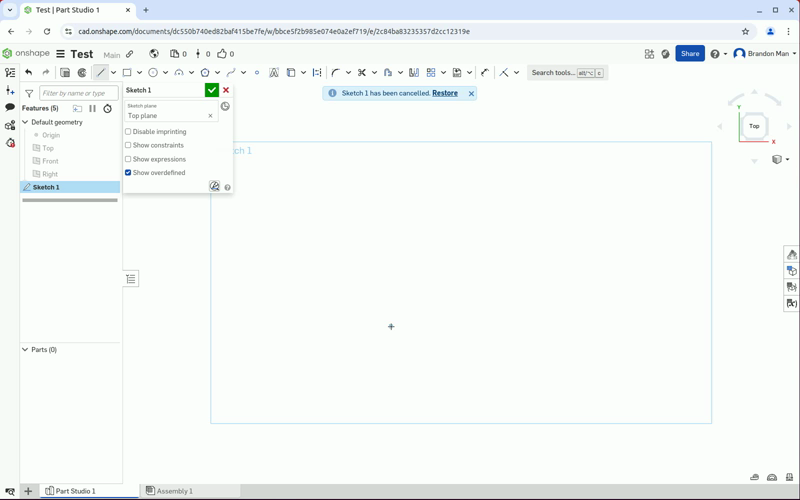
mouse_move(529, 324)
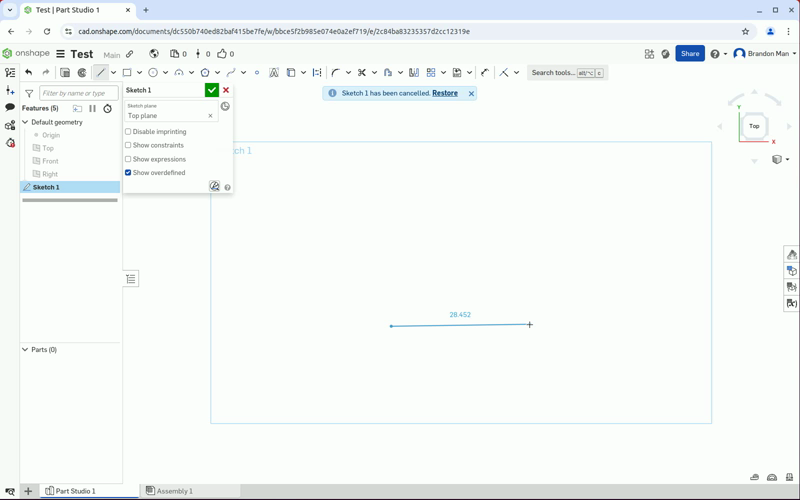
click(529, 324)
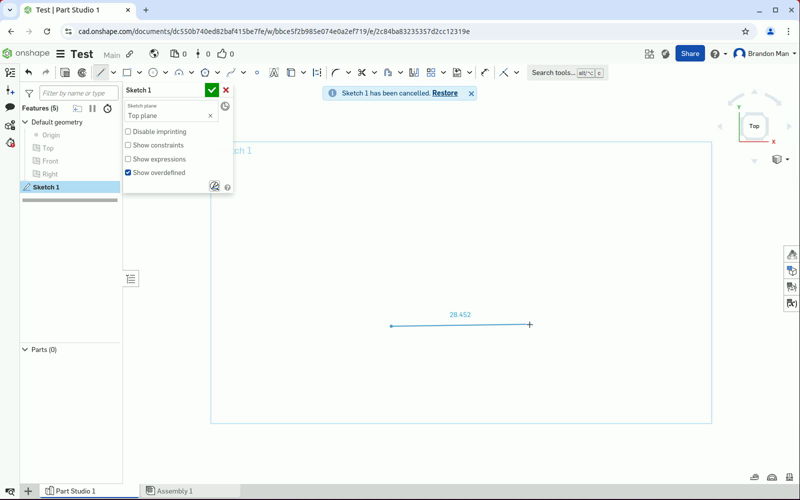
key_up(shift)
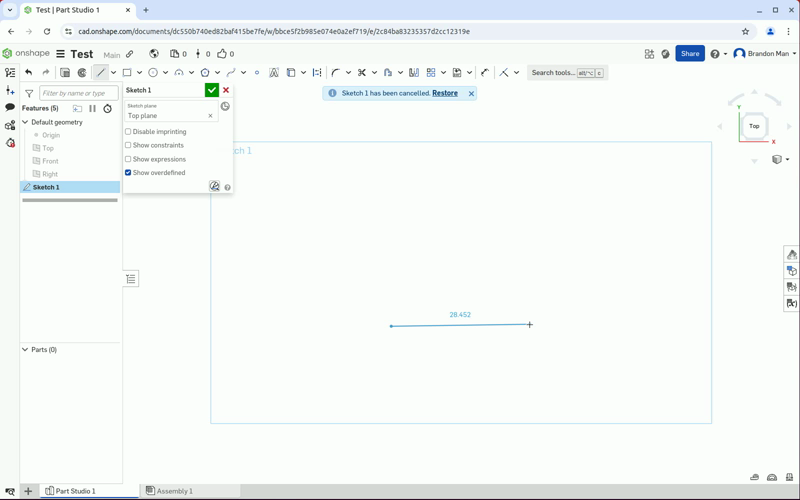
key(esc)
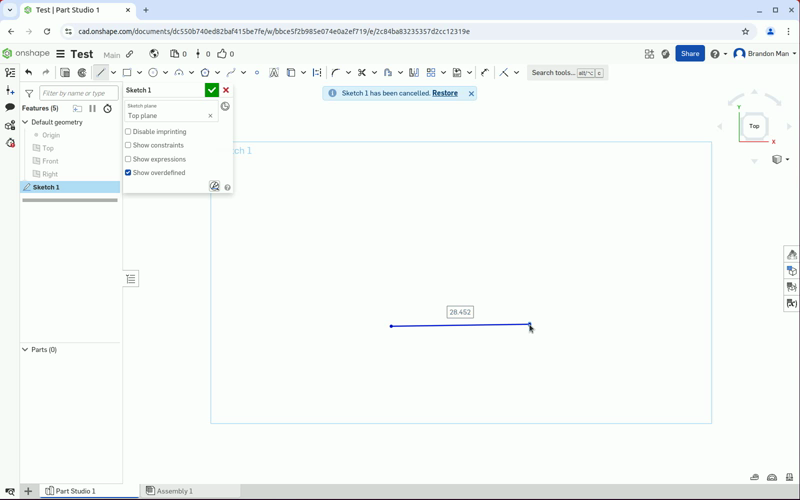
key(a)
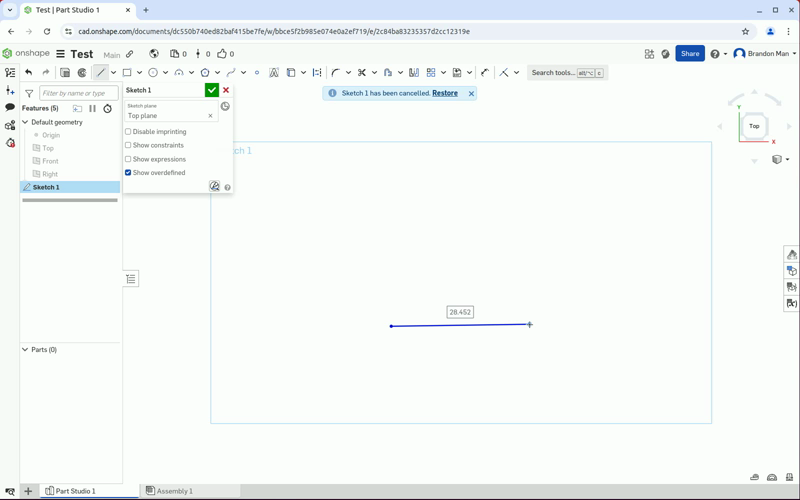
mouse_move(529, 324)
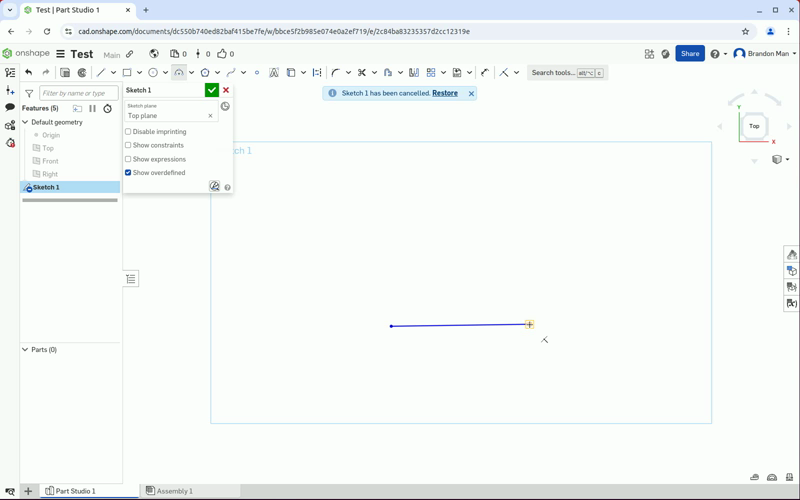
click(529, 324)
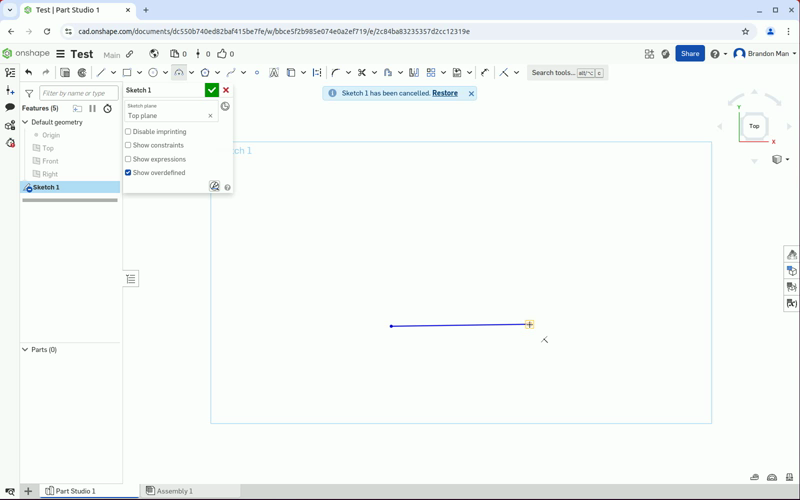
key_down(shift)
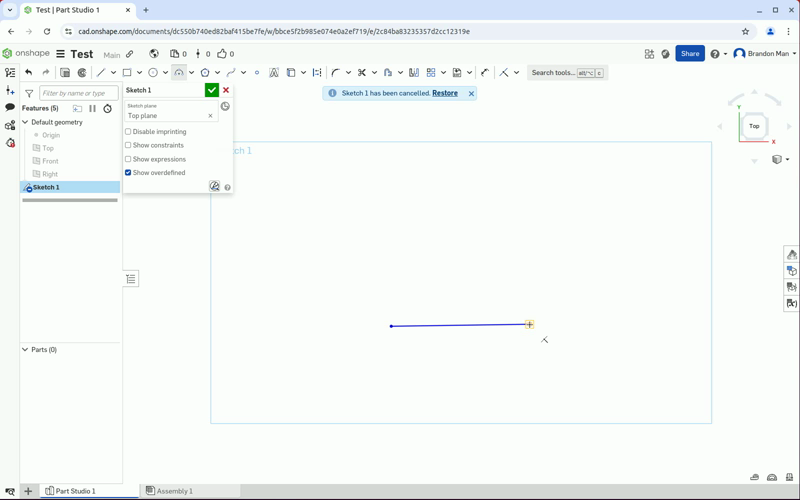
mouse_move(529, 241)
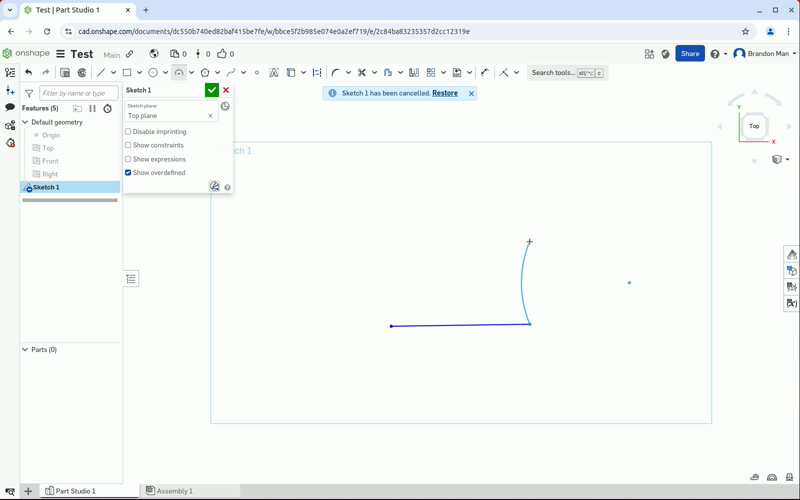
click(529, 241)
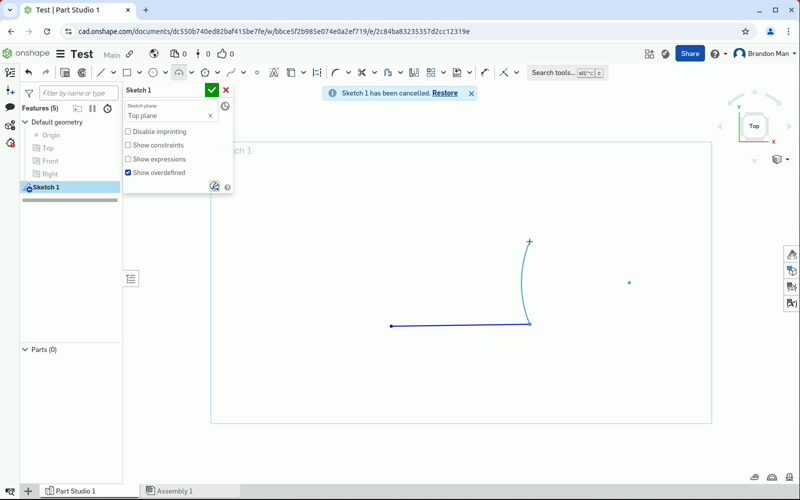
mouse_move(570, 282)
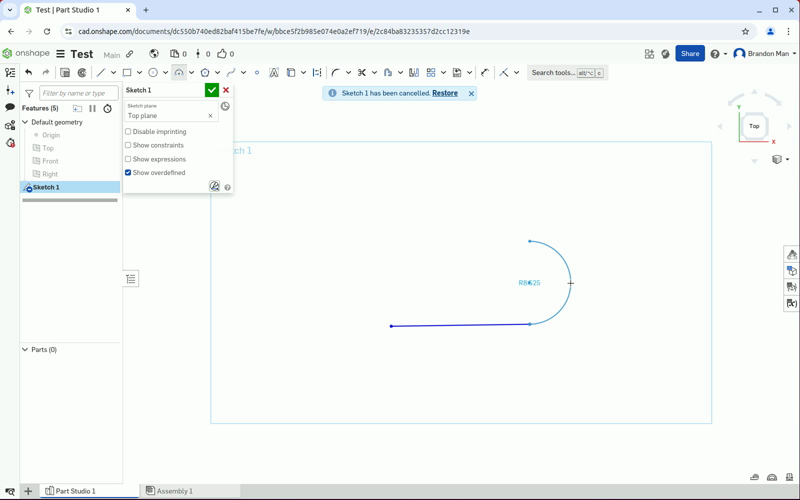
click(570, 282)
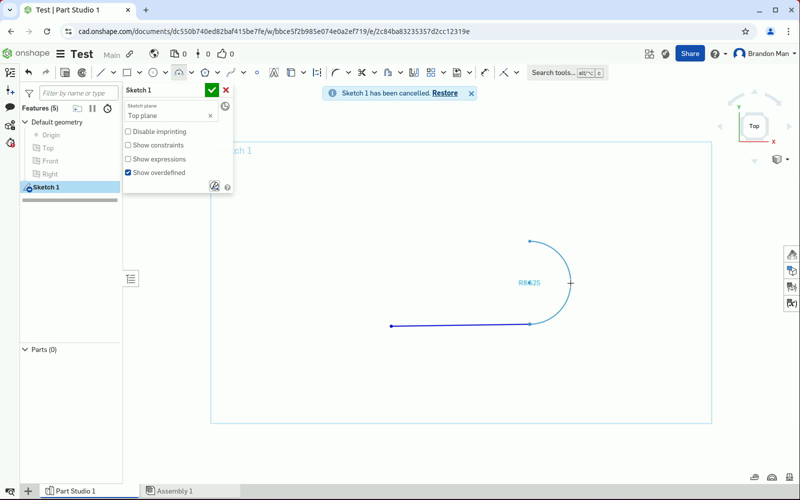
key_up(shift)
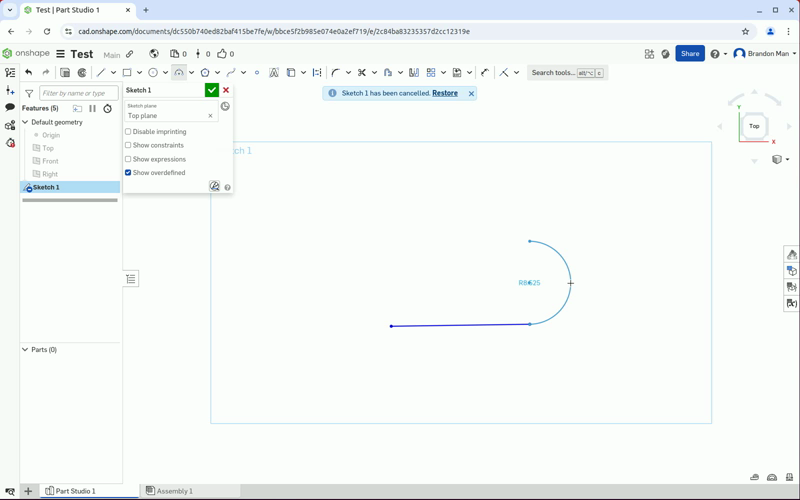
key(esc)
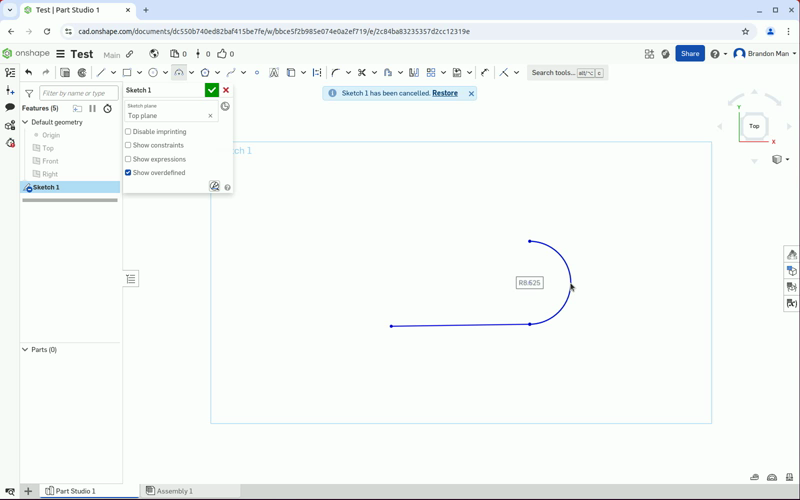
key(l)
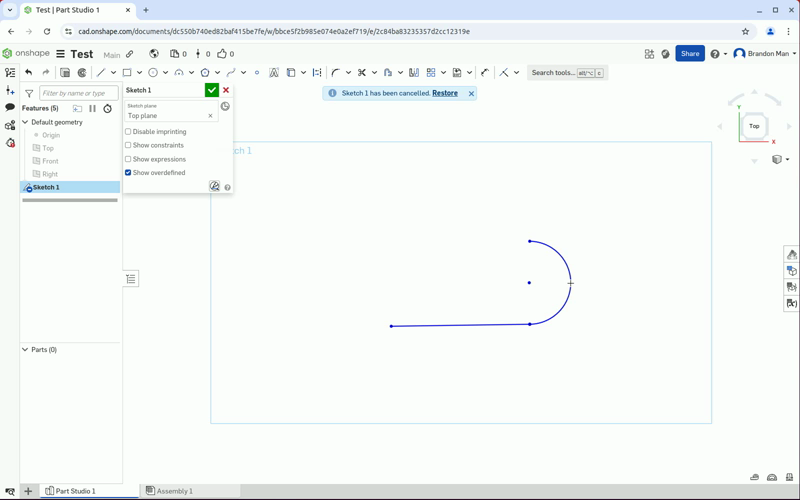
mouse_move(529, 241)
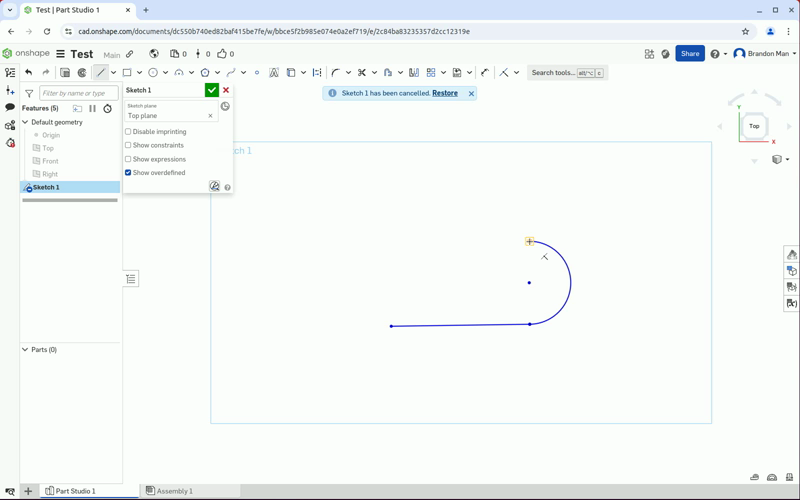
click(529, 241)
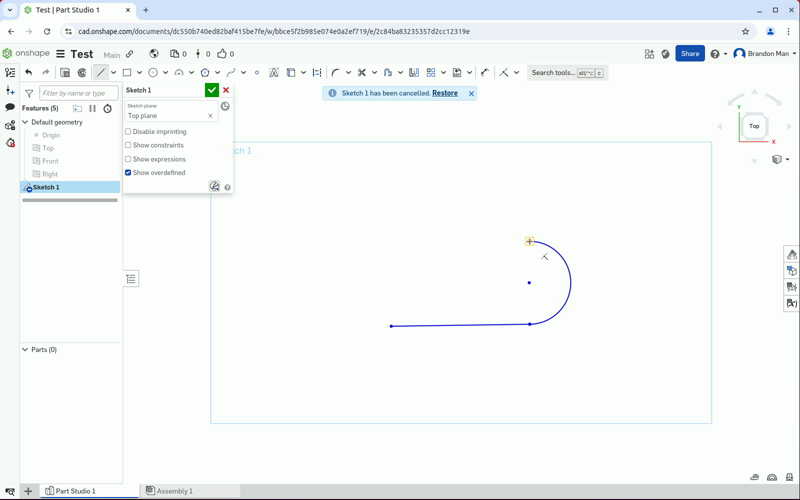
key_down(shift)
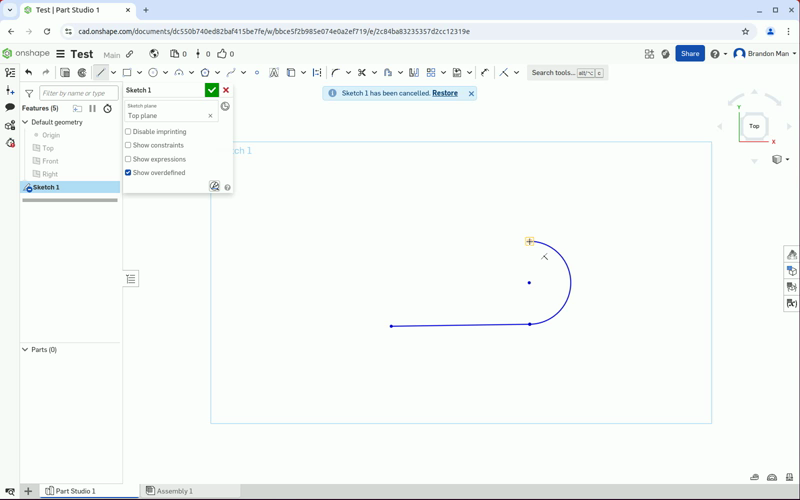
mouse_move(391, 241)
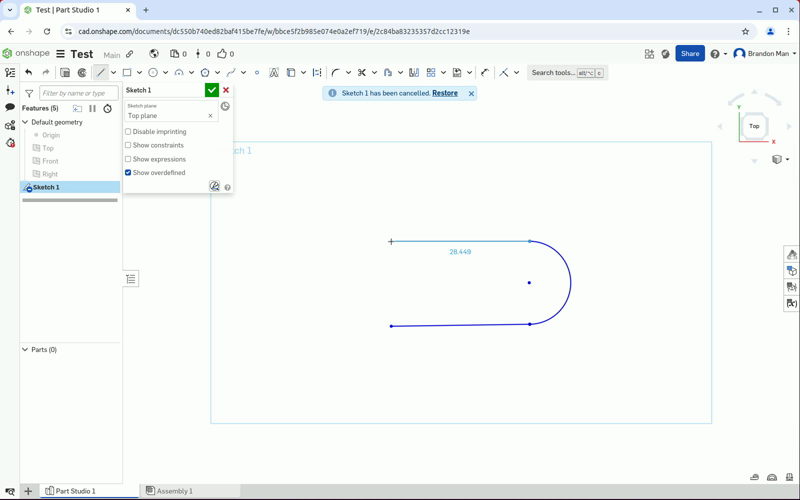
click(391, 241)
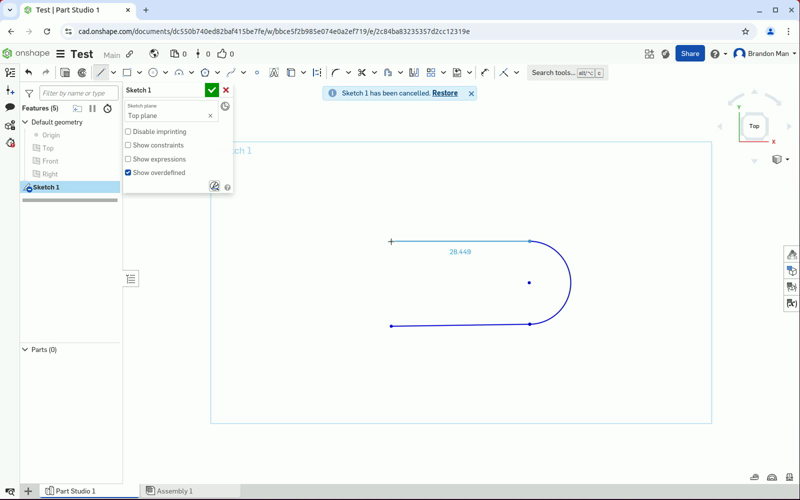
key_up(shift)
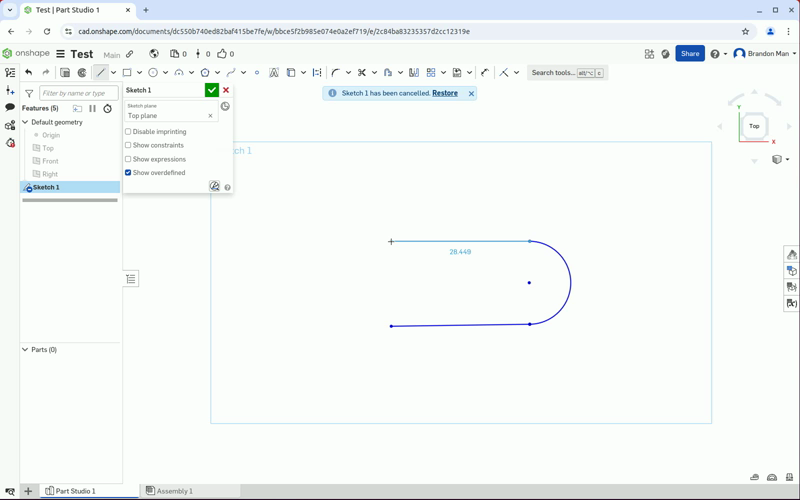
key(esc)
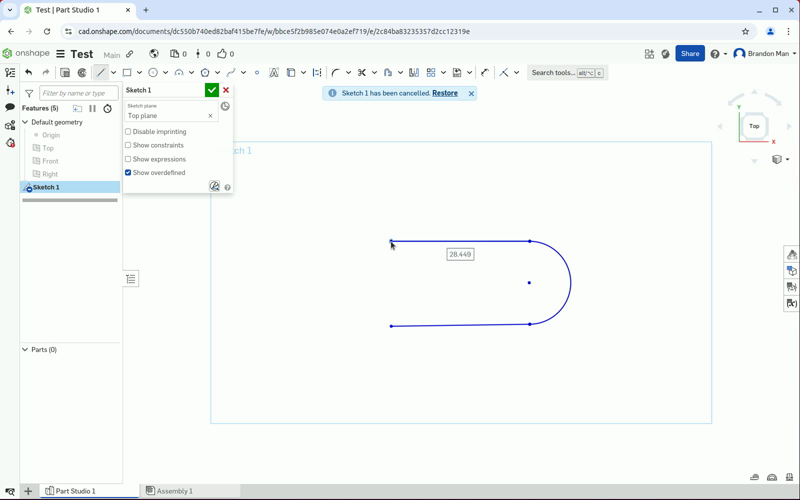
key(a)
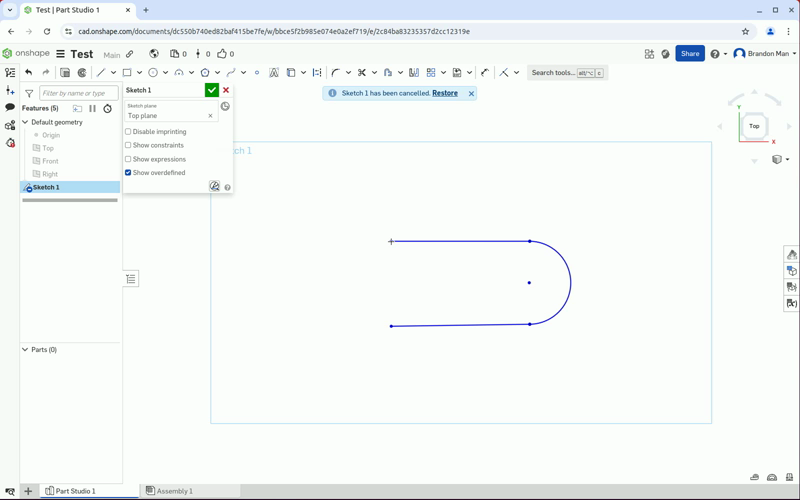
mouse_move(391, 241)
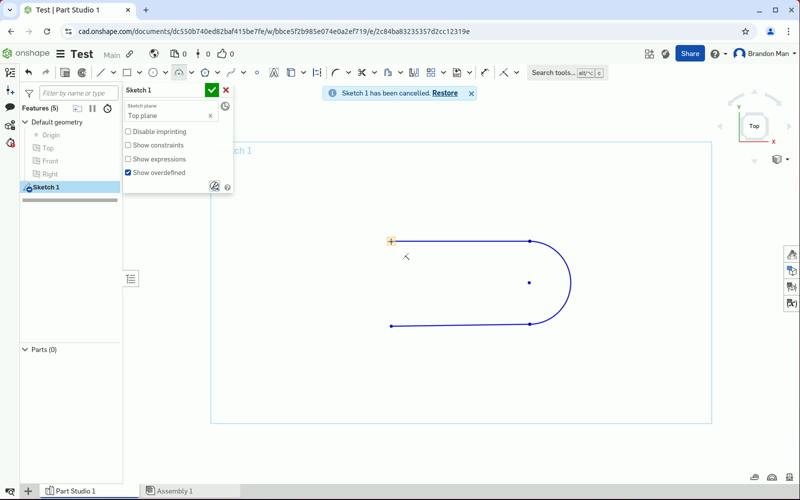
click(391, 241)
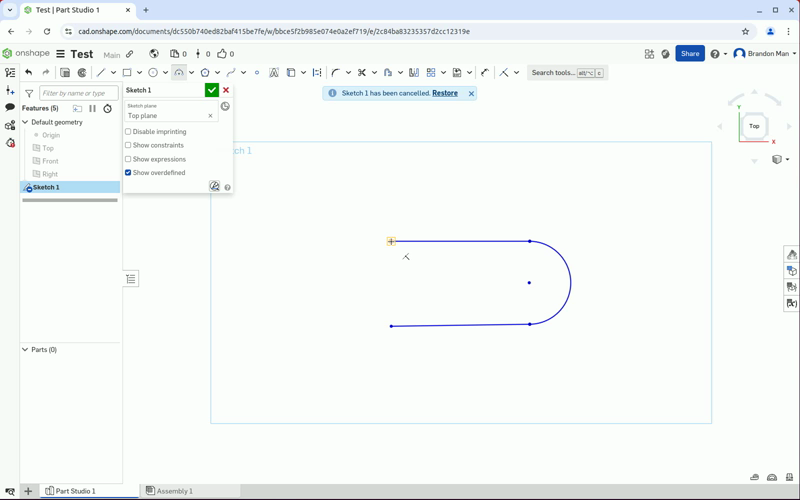
mouse_move(391, 326)
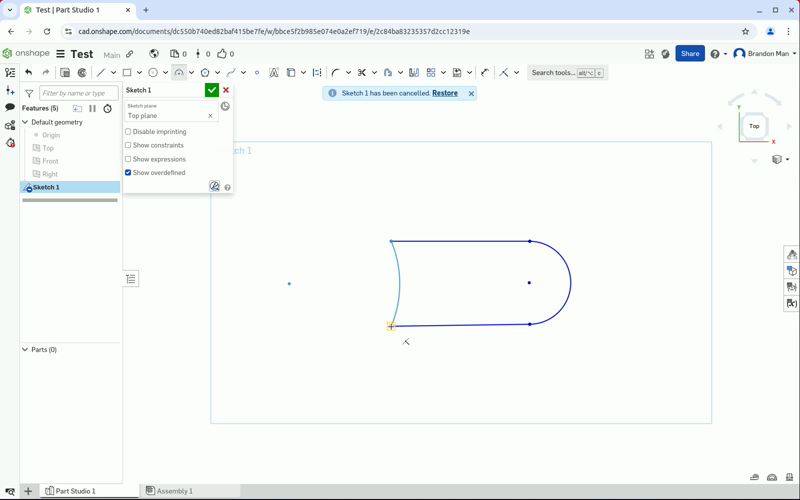
click(391, 326)
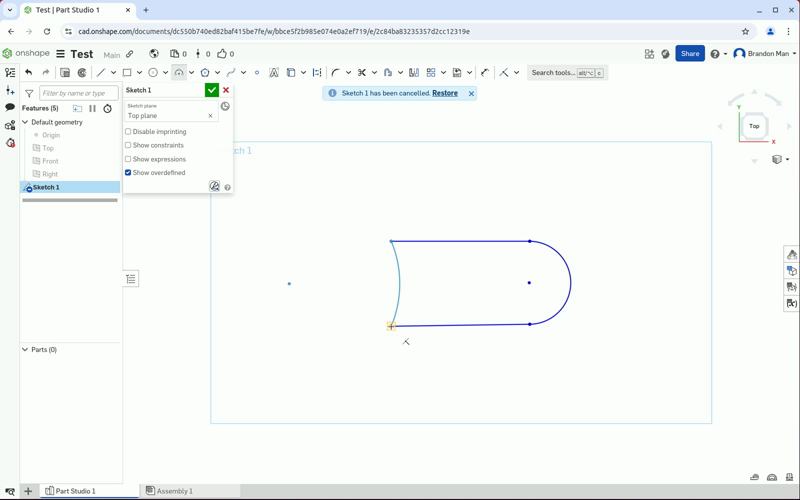
key_down(shift)
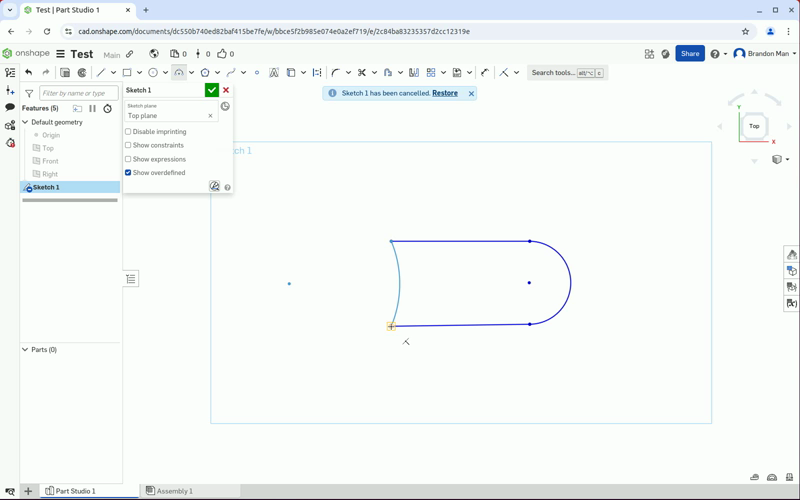
mouse_move(433, 283)
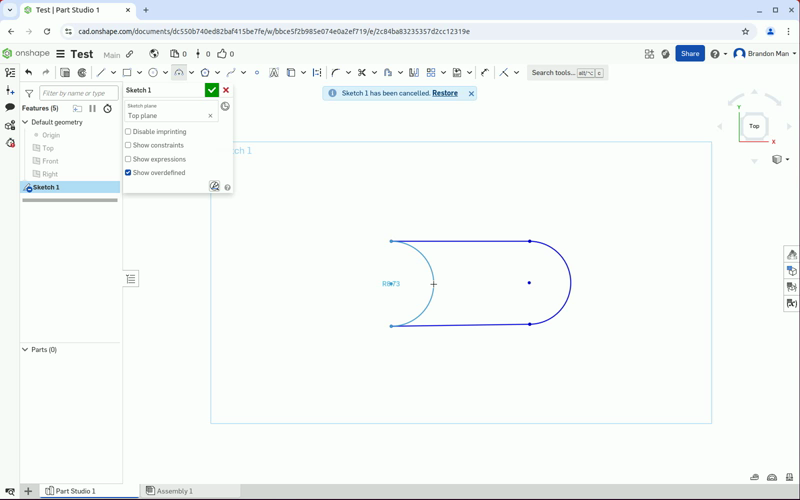
click(433, 283)
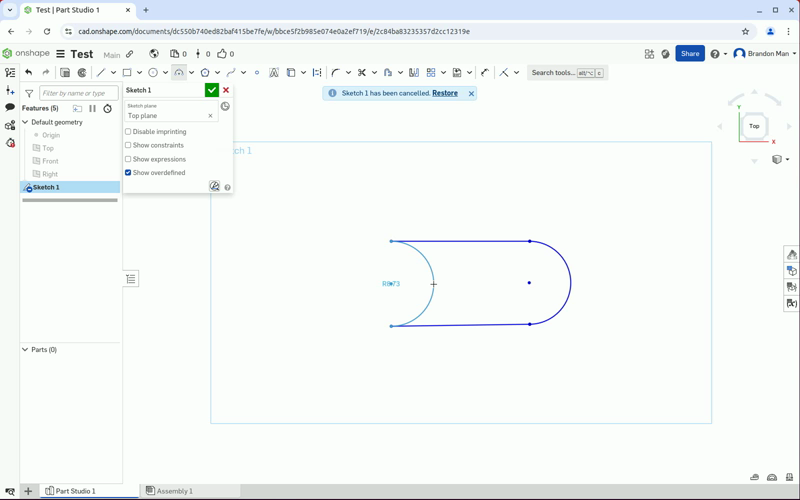
key_up(shift)
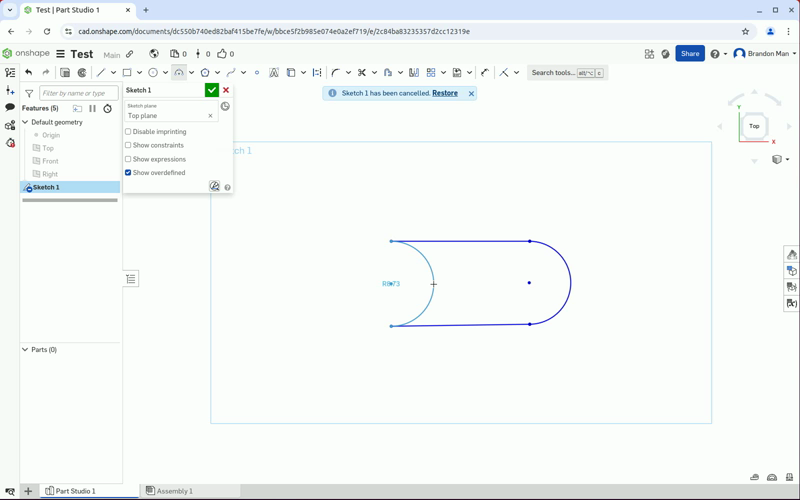
key(esc)
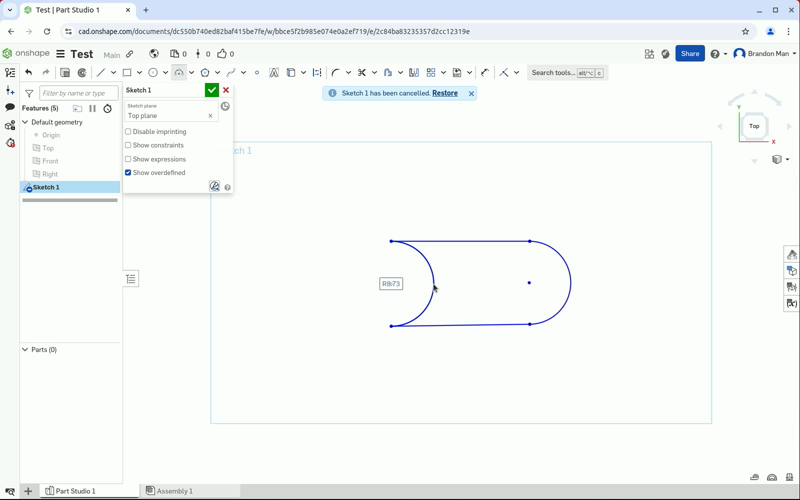
key(c)
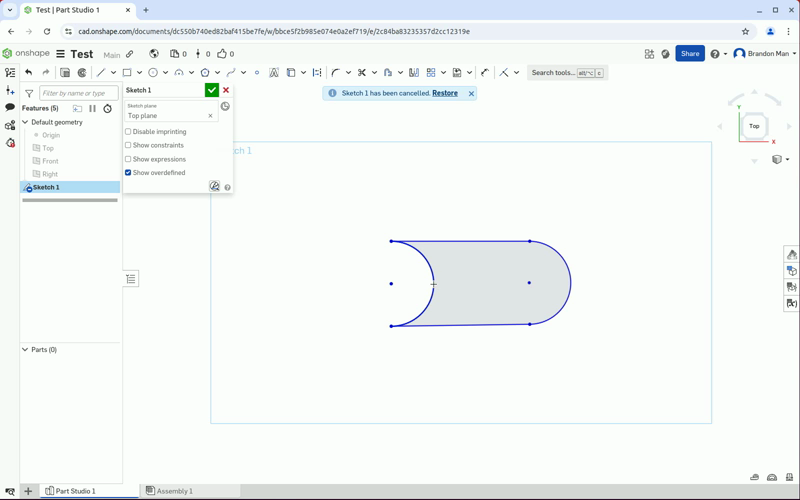
key_down(shift)
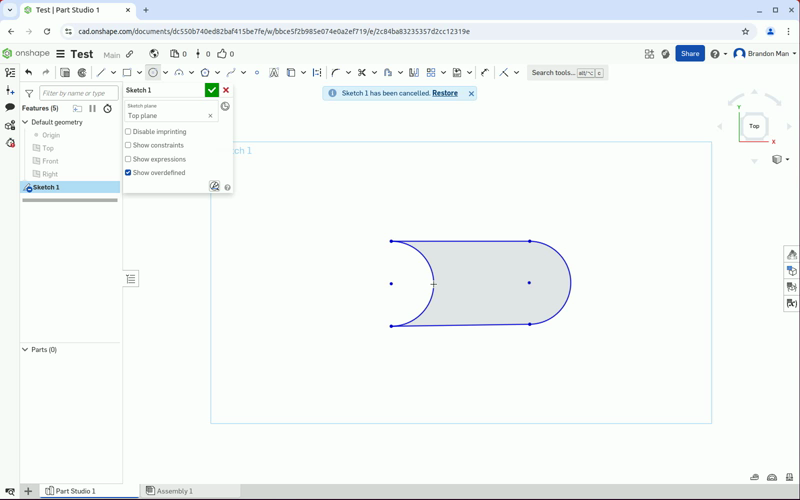
mouse_move(529, 282)
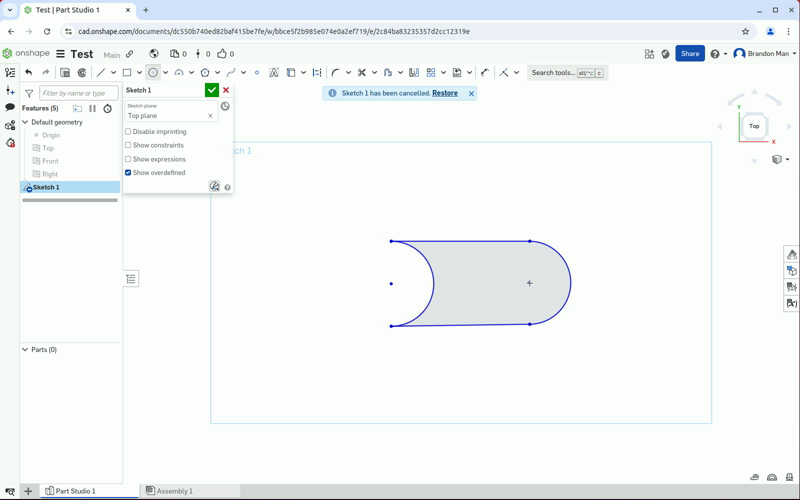
scroll(6)
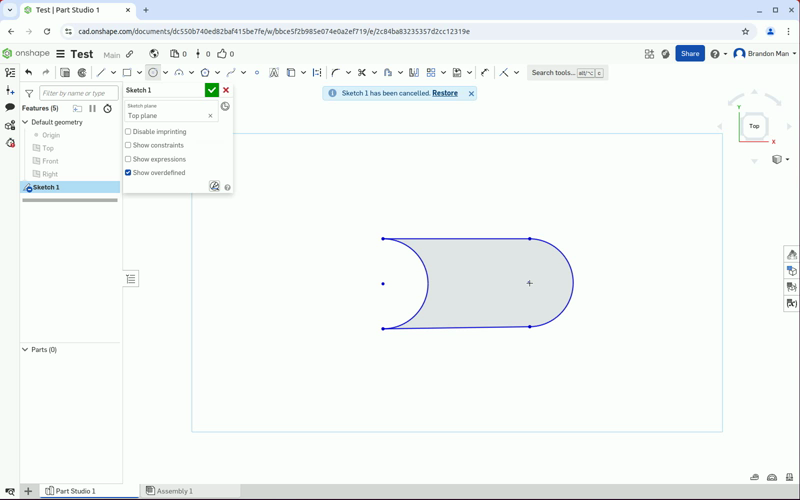
scroll(6)
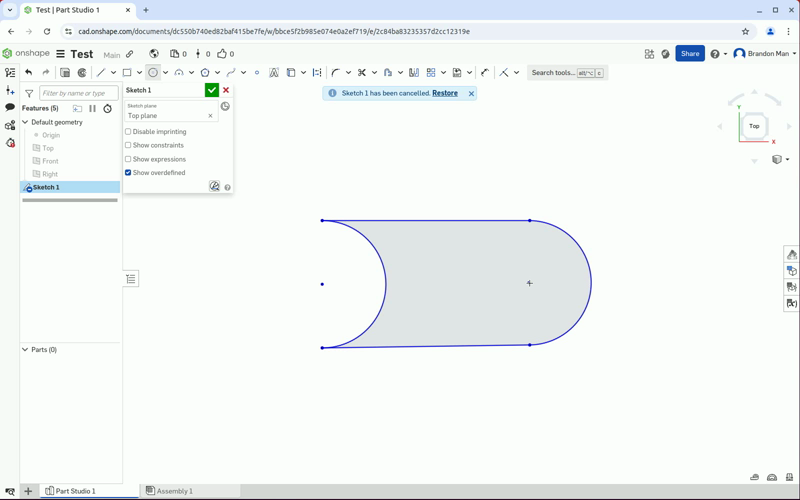
scroll(6)
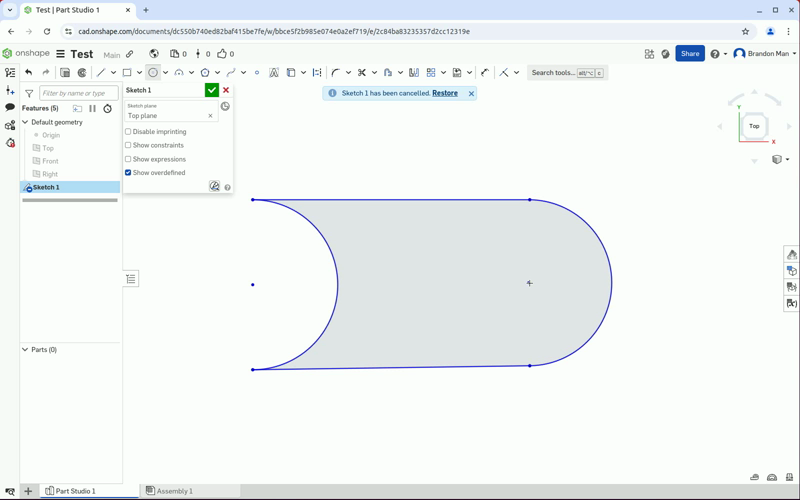
scroll(6)
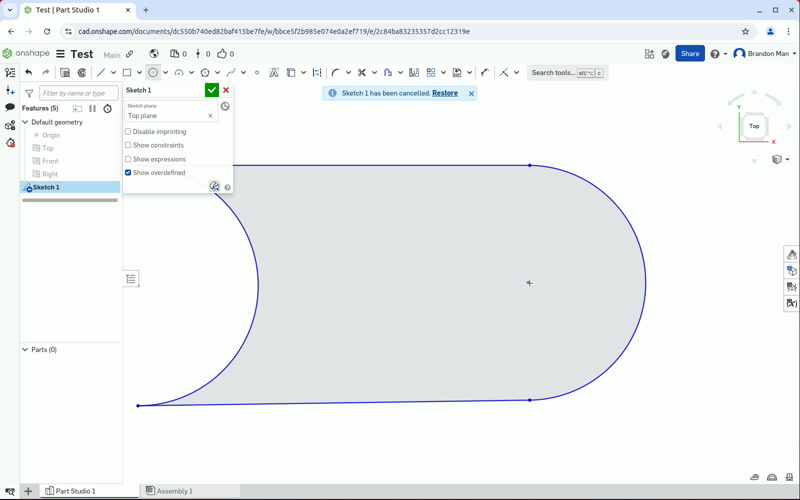
scroll(6)
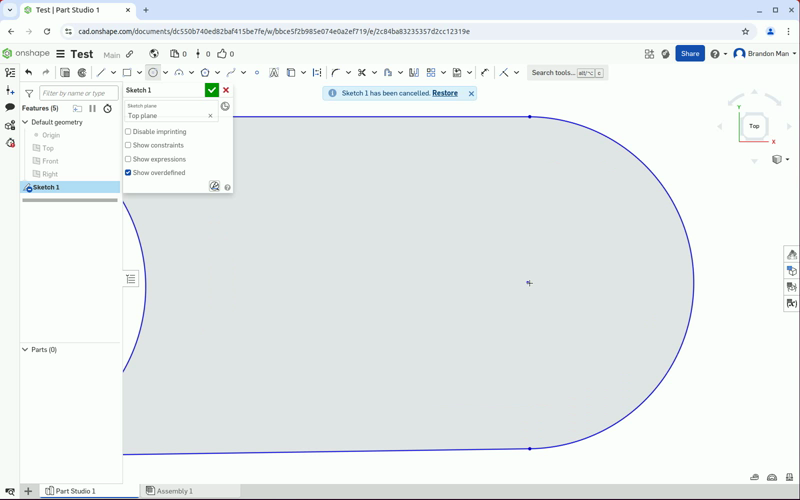
scroll(6)
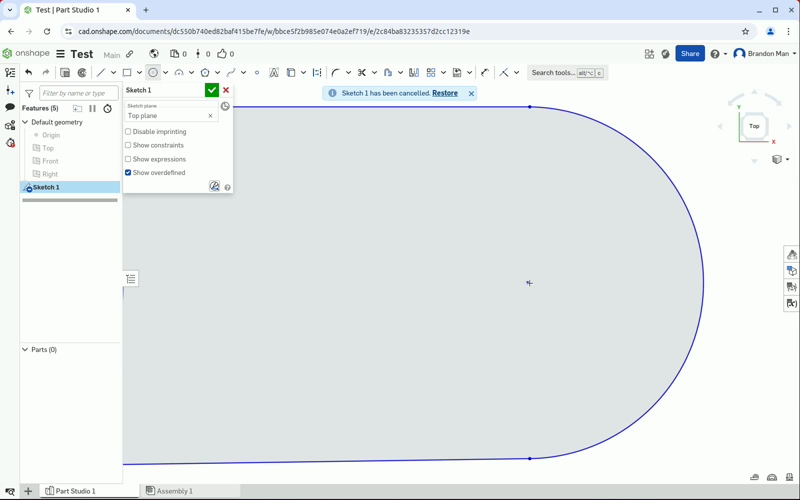
scroll(6)
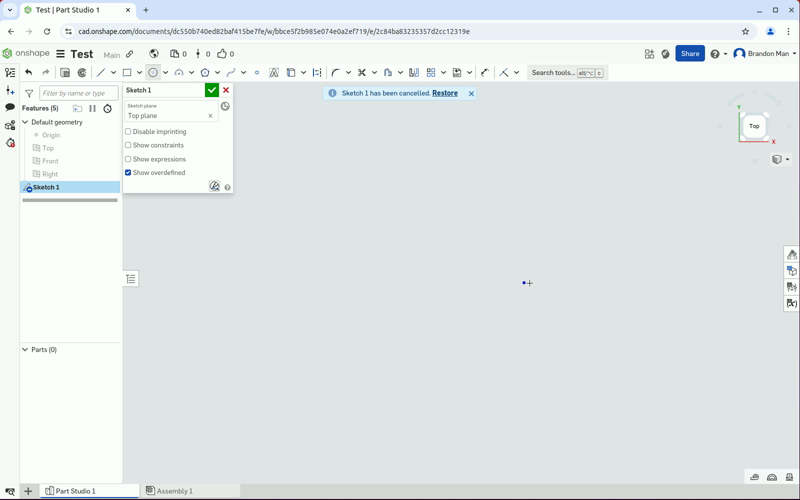
click(529, 282)
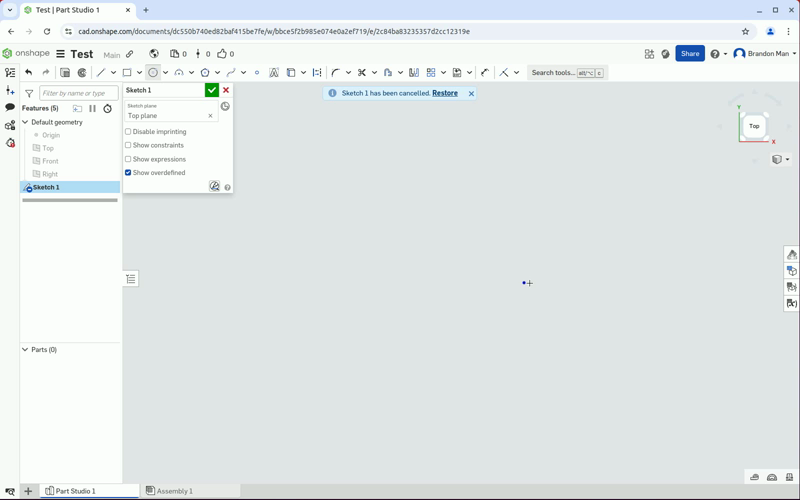
scroll(-6)
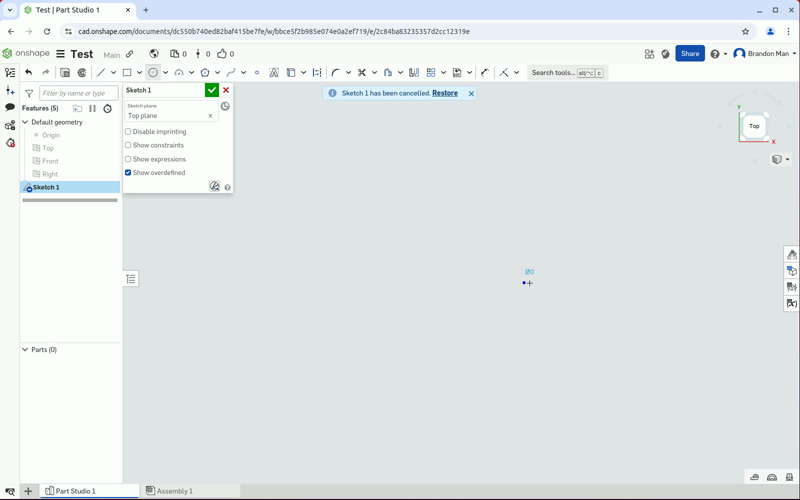
scroll(-6)
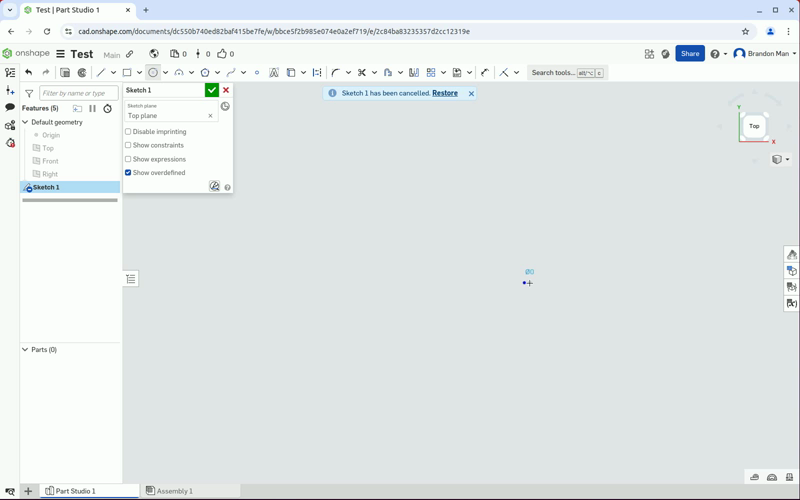
scroll(-6)
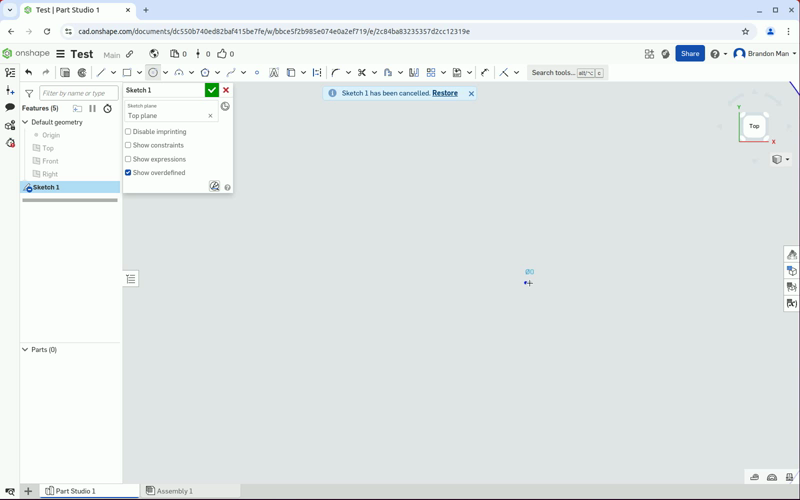
scroll(-6)
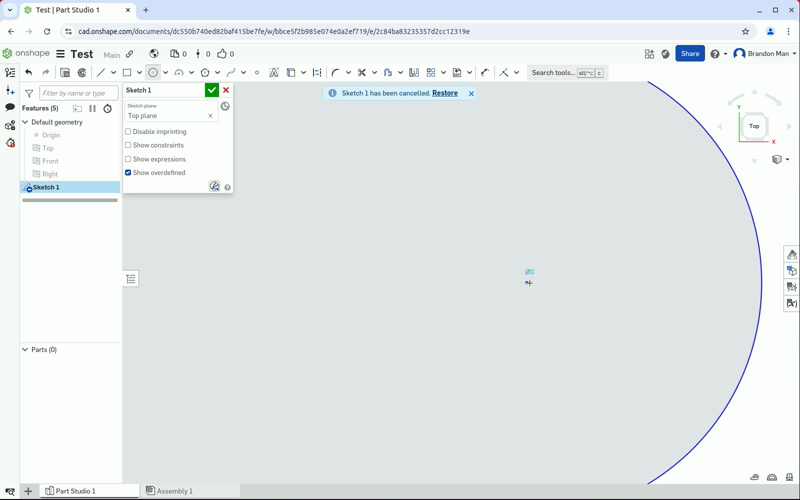
scroll(-6)
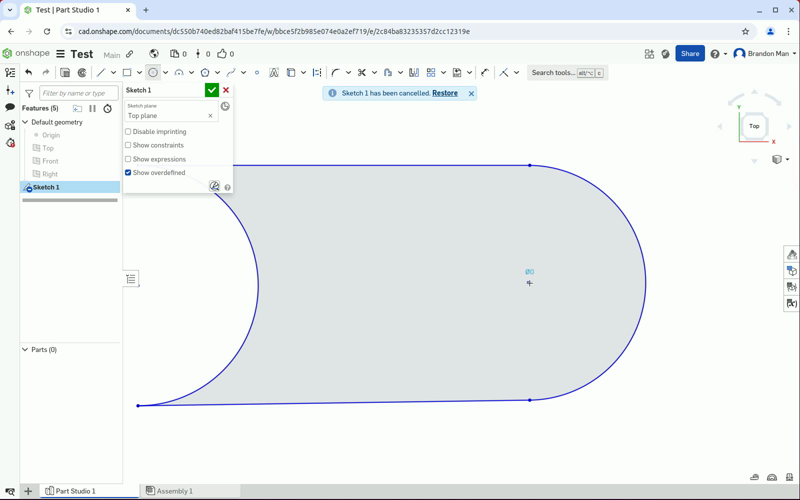
scroll(-6)
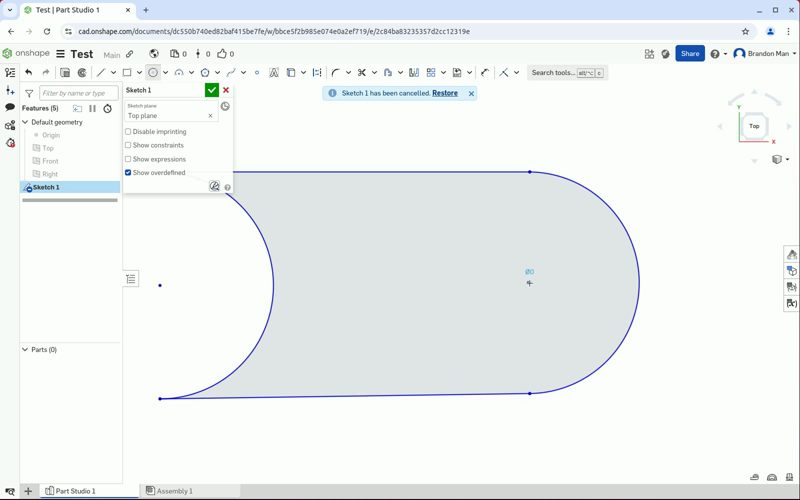
scroll(-6)
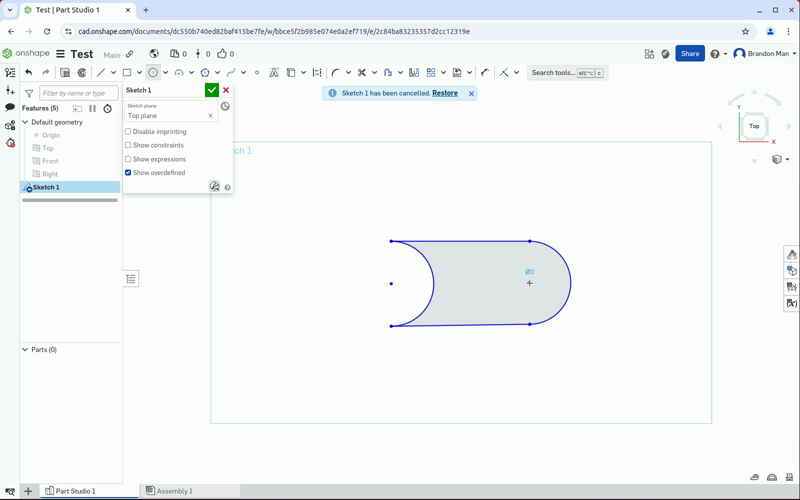
key_up(shift)
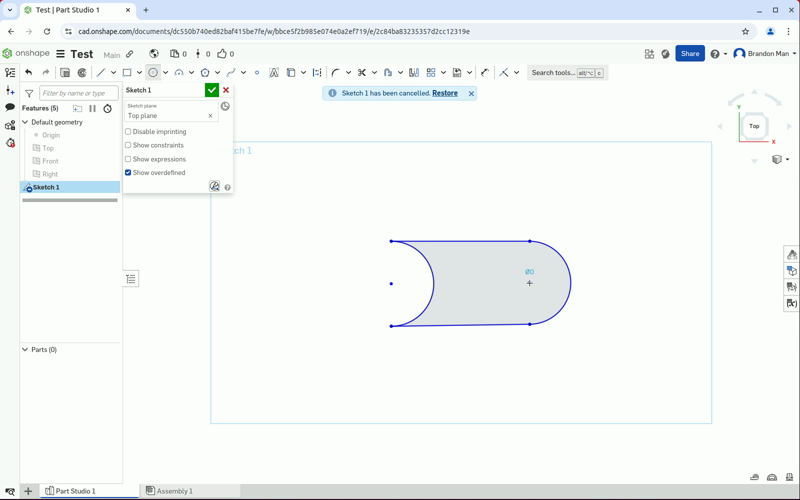
mouse_move(554, 282)
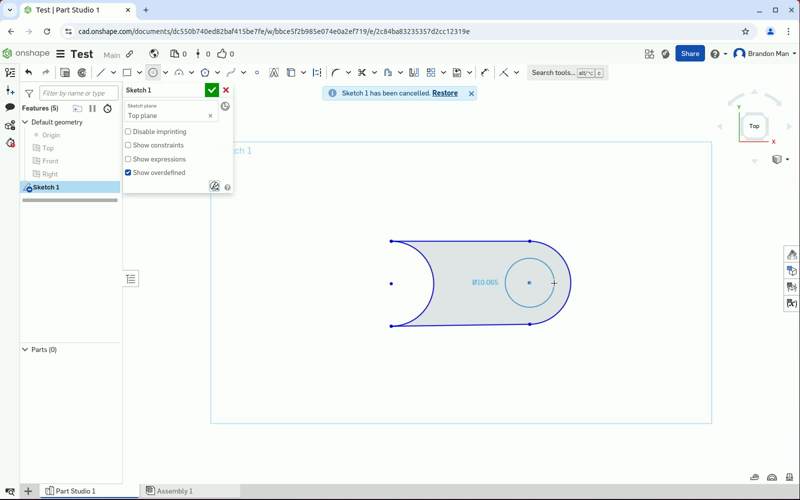
click(554, 282)
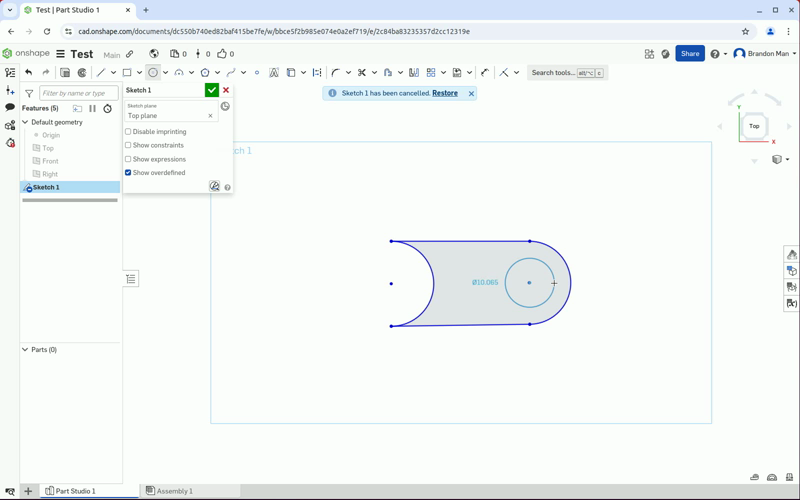
key(esc)
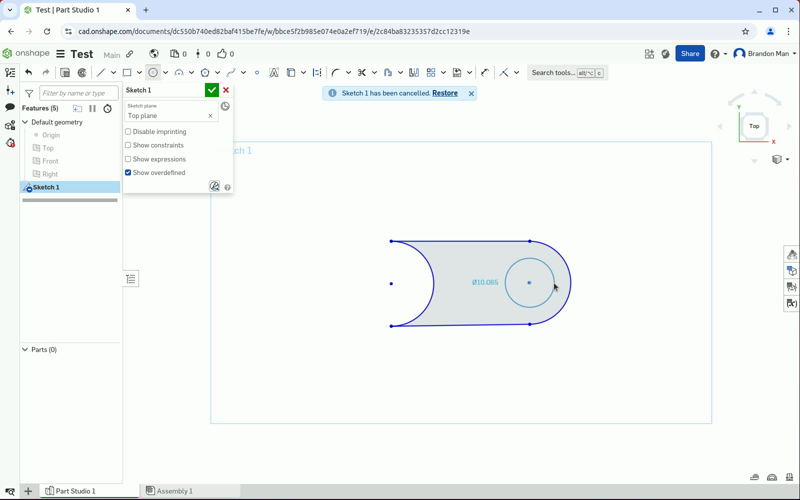
mouse_move(472, 314)
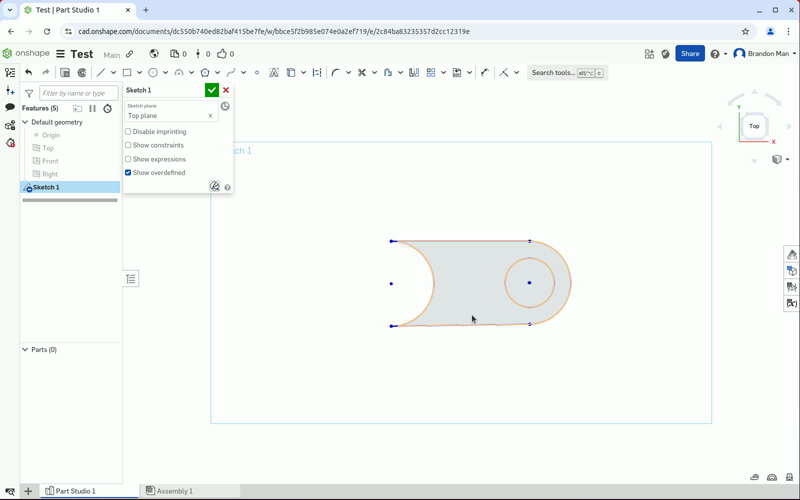
click(472, 314)
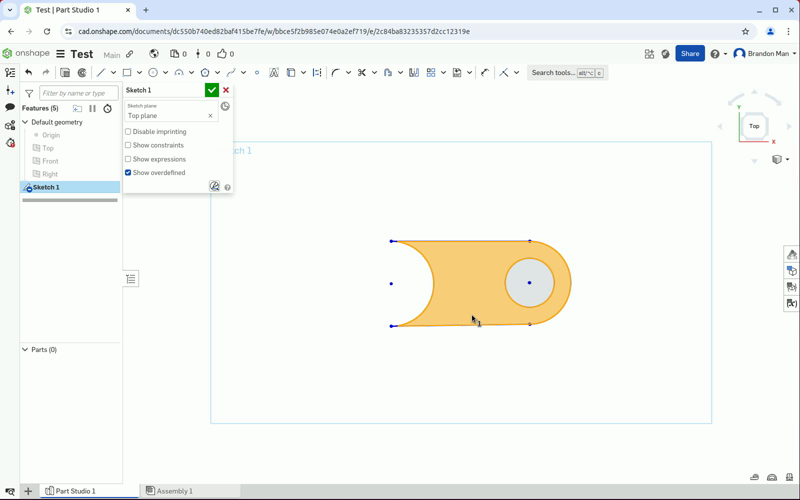
mouse_move(73, 352)
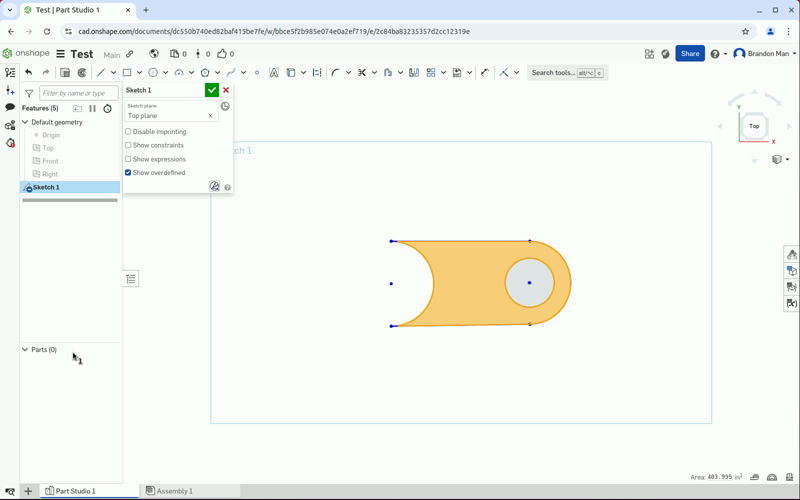
key(shift+y)
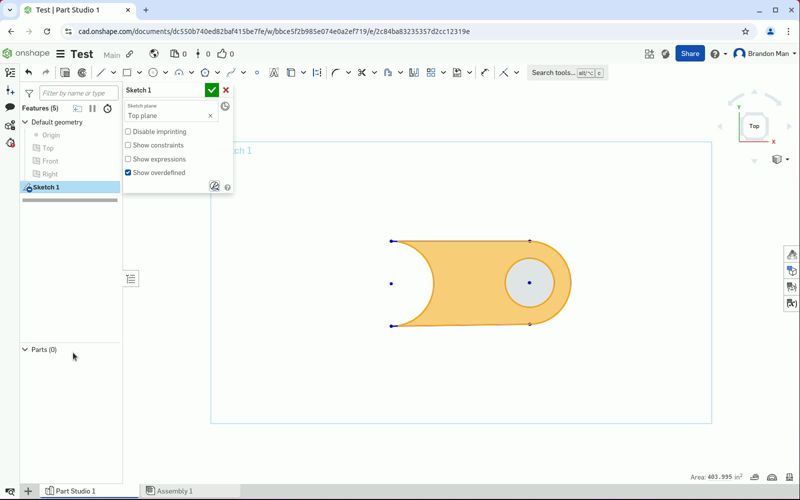
key(shift+e)
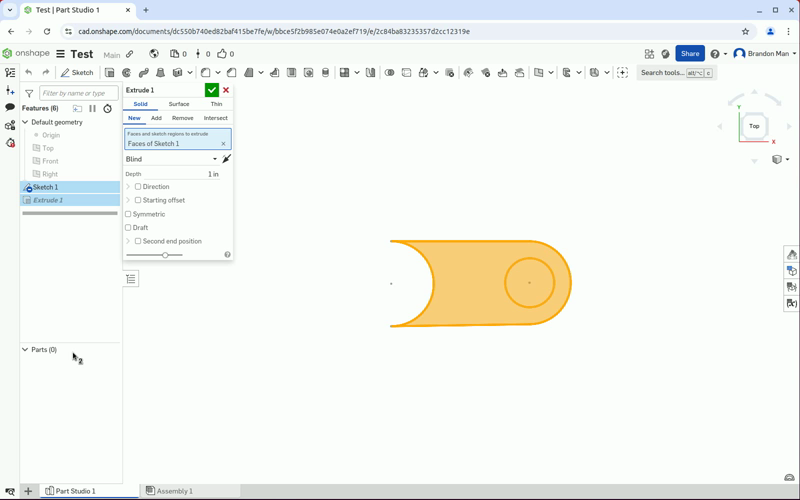
mouse_move(143, 106)
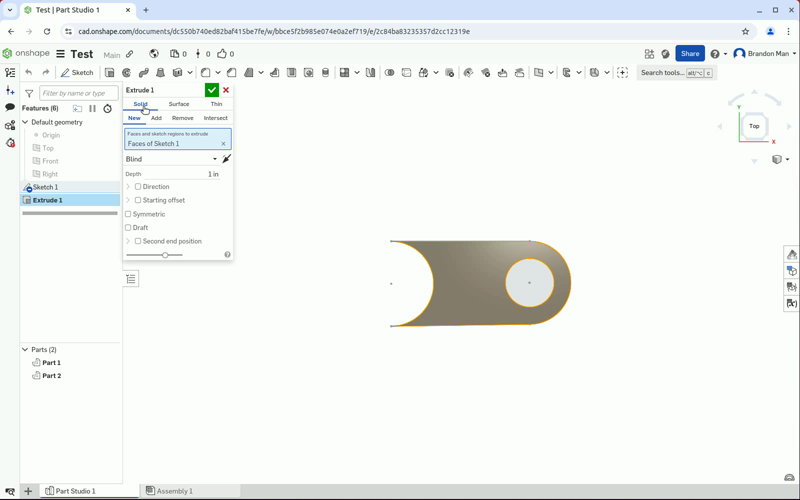
click(143, 106)
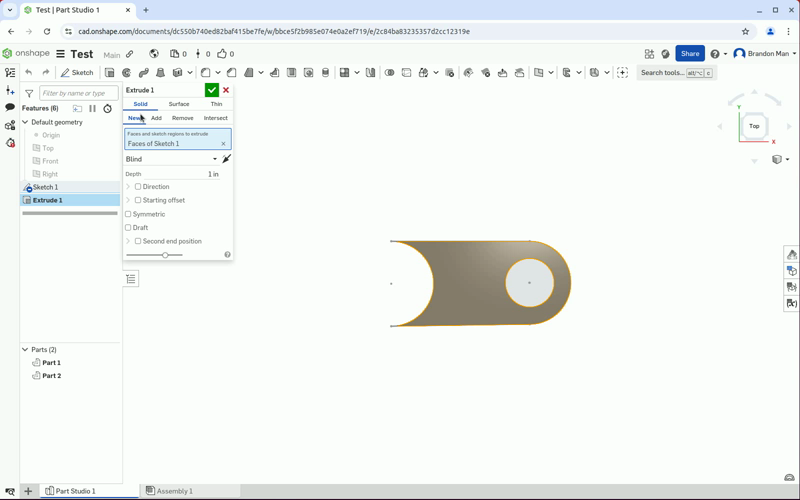
mouse_move(137, 120)
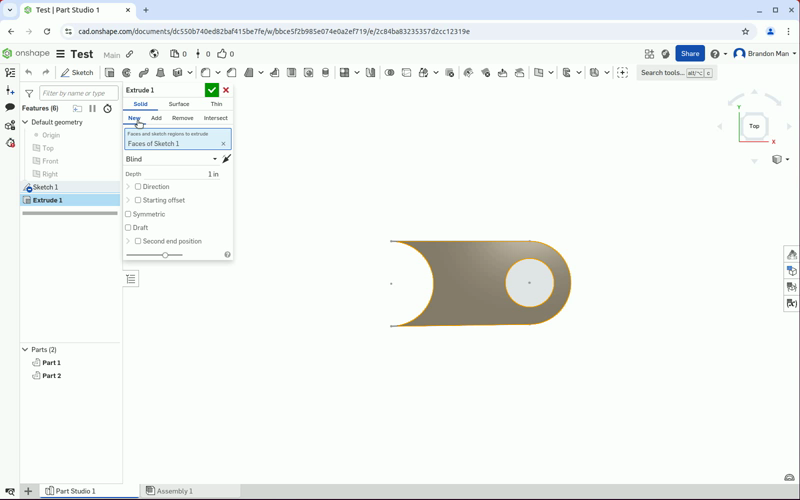
click(137, 120)
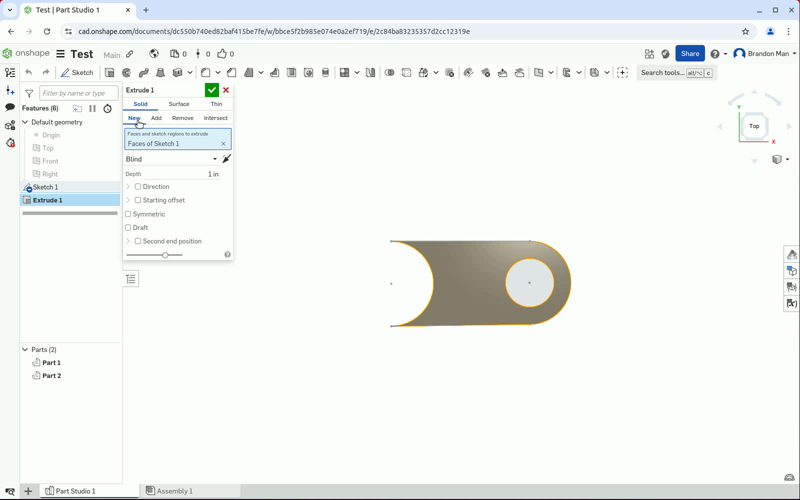
key(tab, 4)
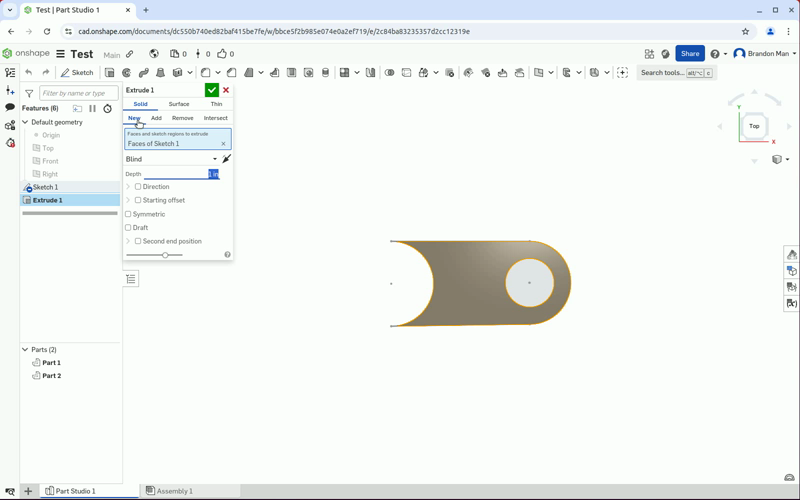
text(7.703)
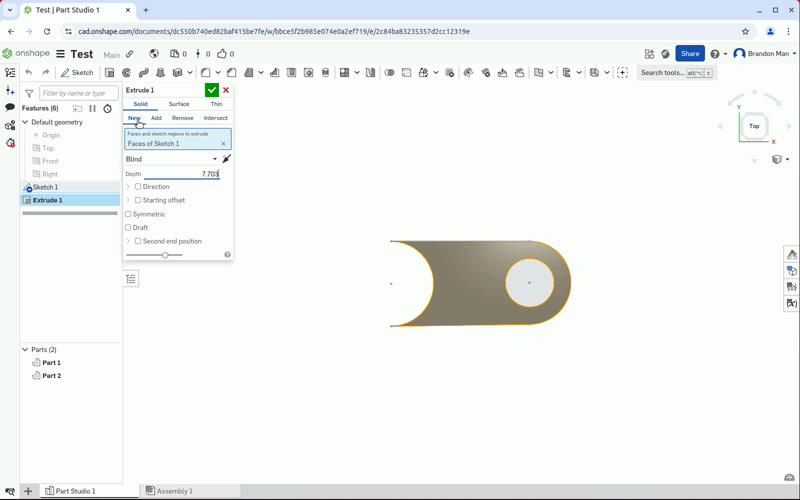
key(enter)
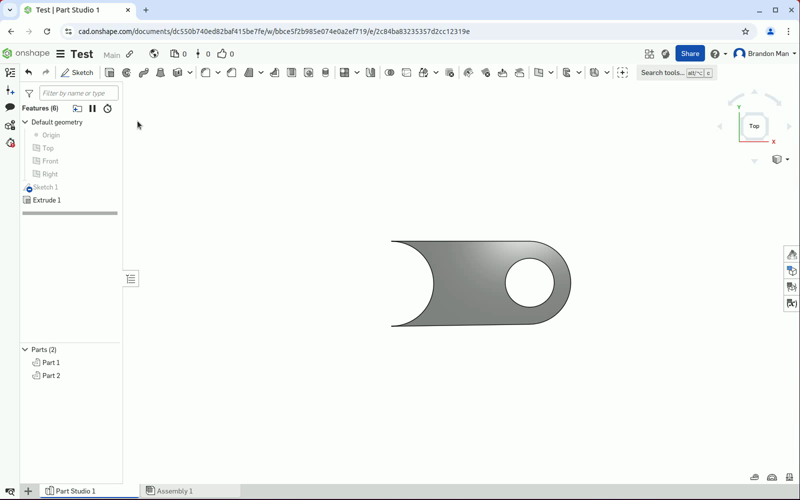
key(shift+h)
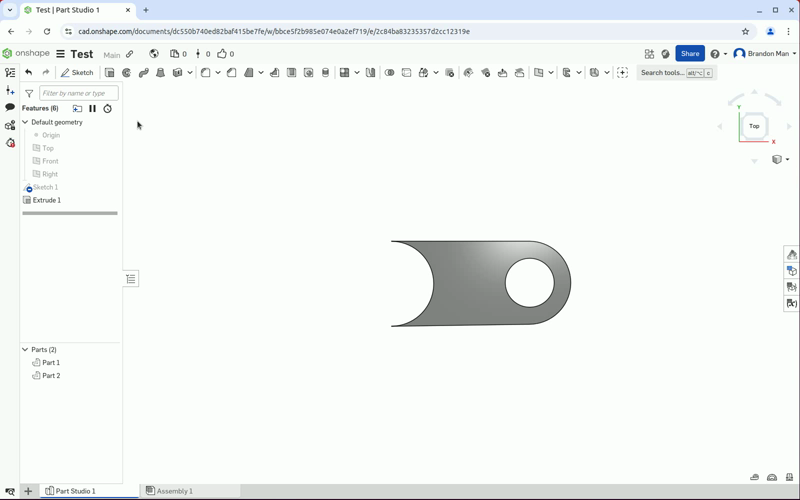
key(shift+h)
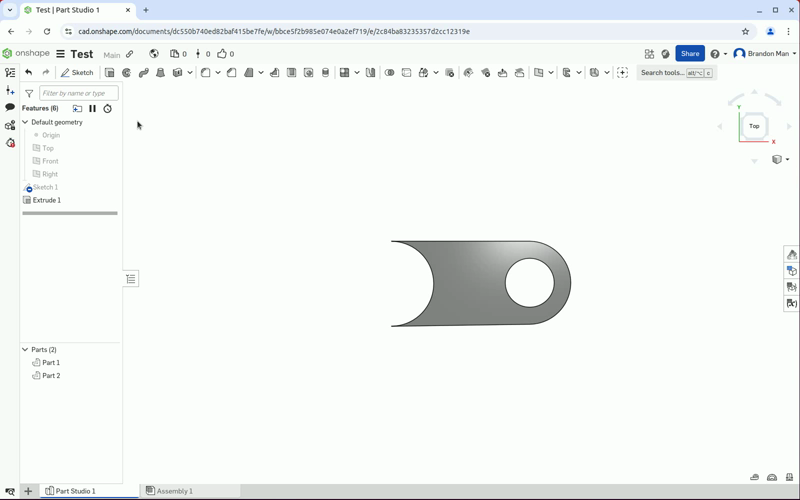
mouse_move(73, 189)
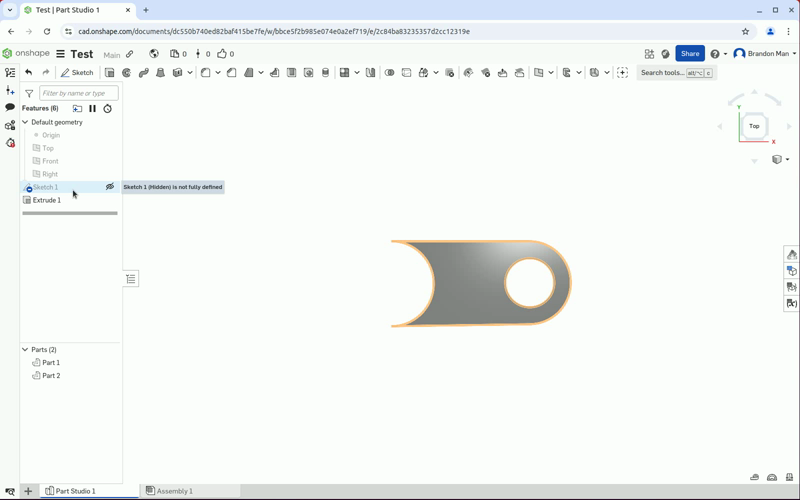
click(73, 189)
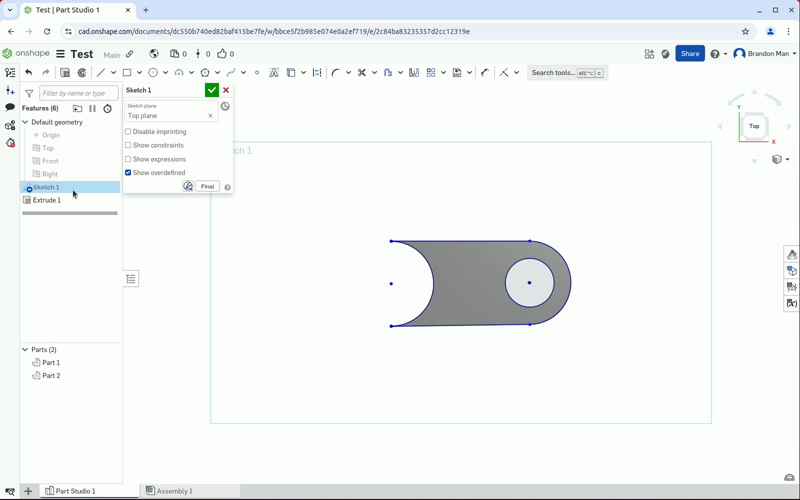
mouse_move(229, 92)
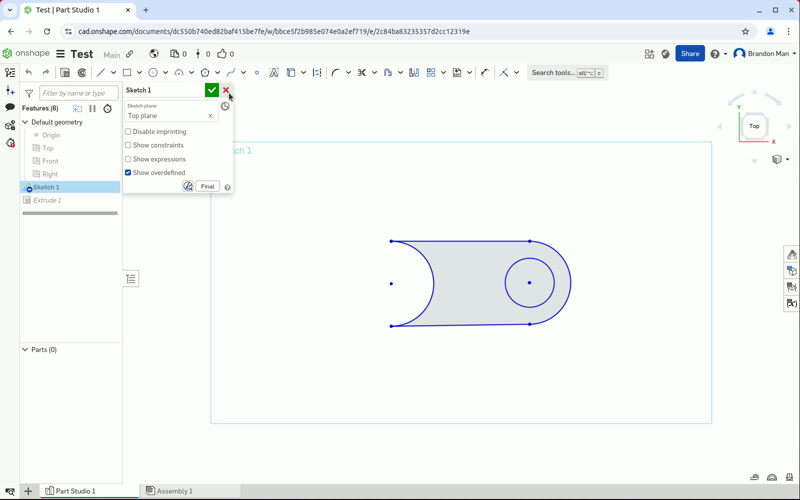
click(229, 92)
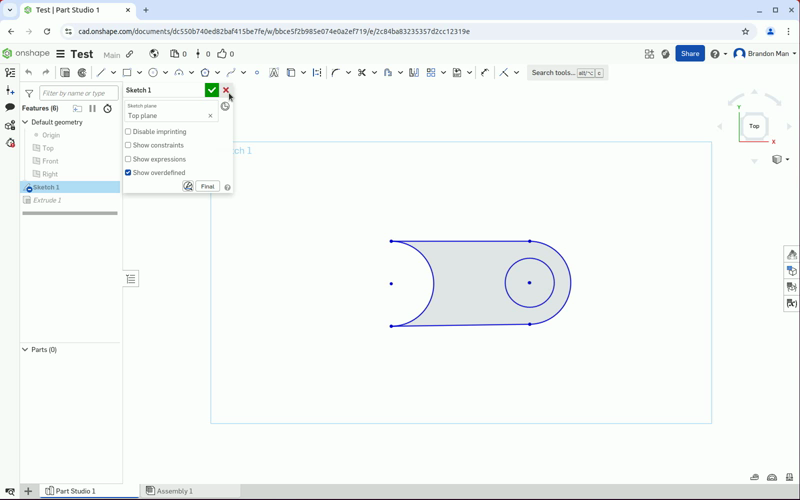
key(shift+s)
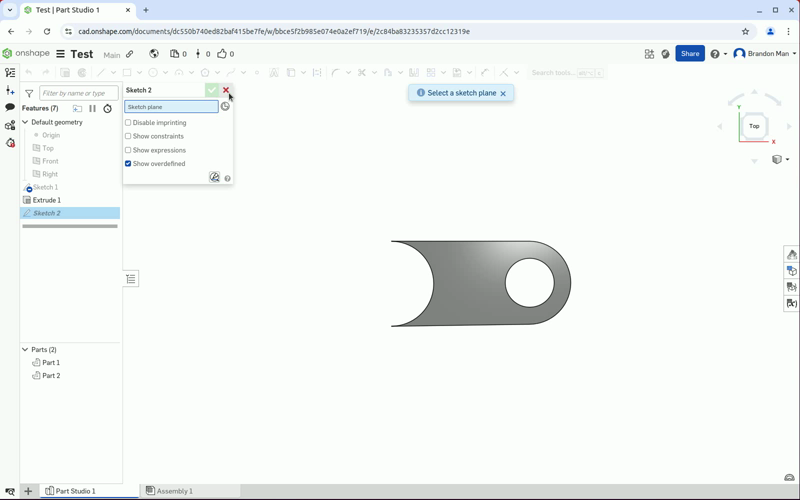
mouse_move(73, 150)
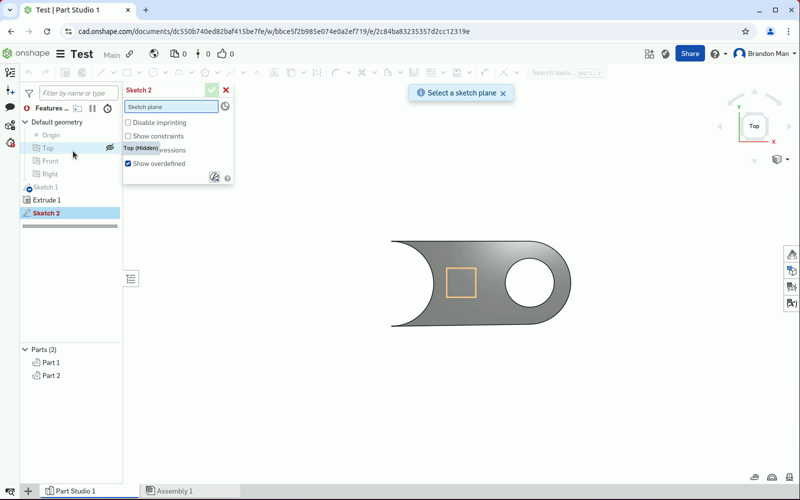
click(73, 150)
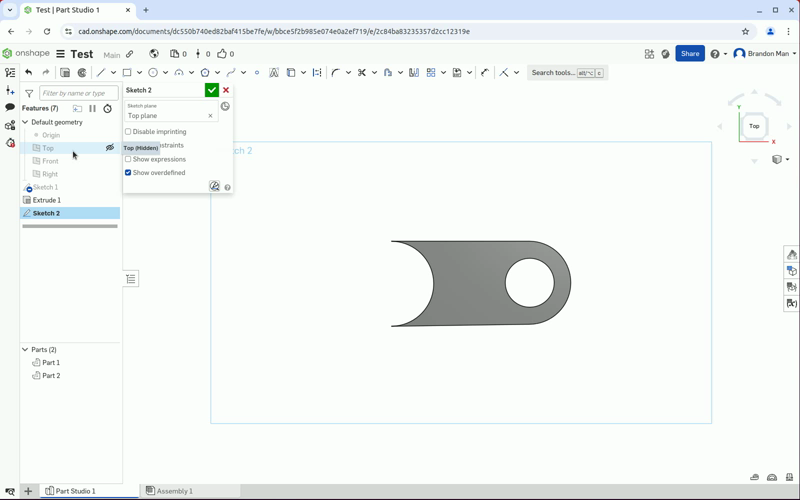
mouse_move(73, 352)
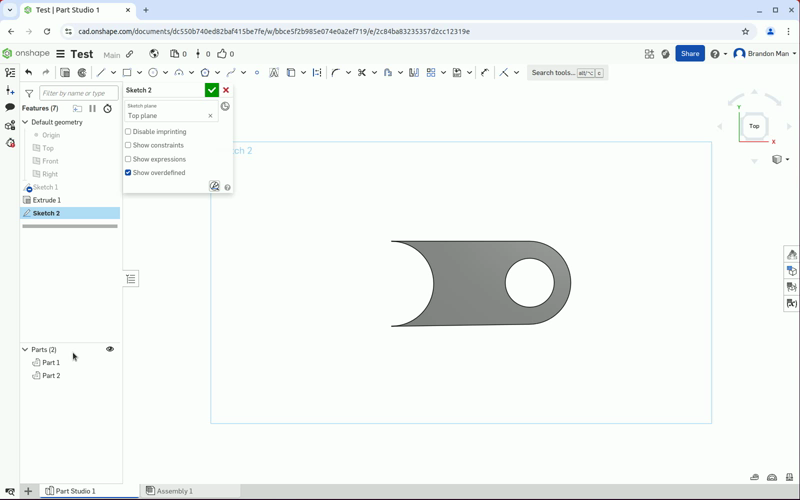
key(y)
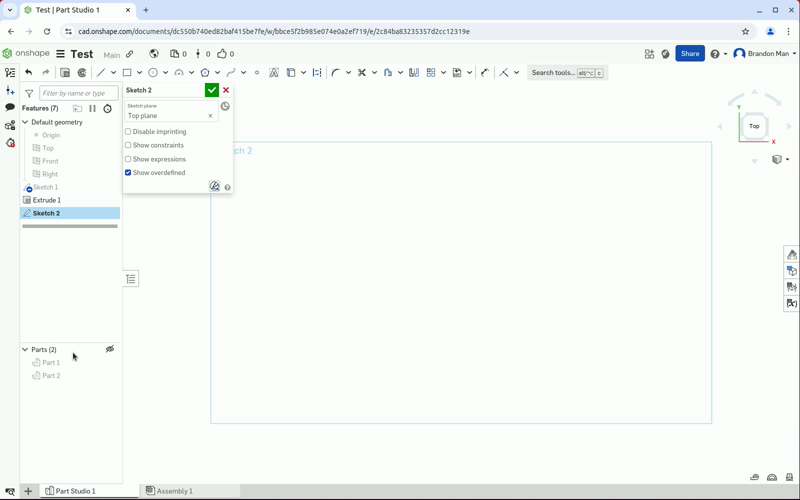
key(c)
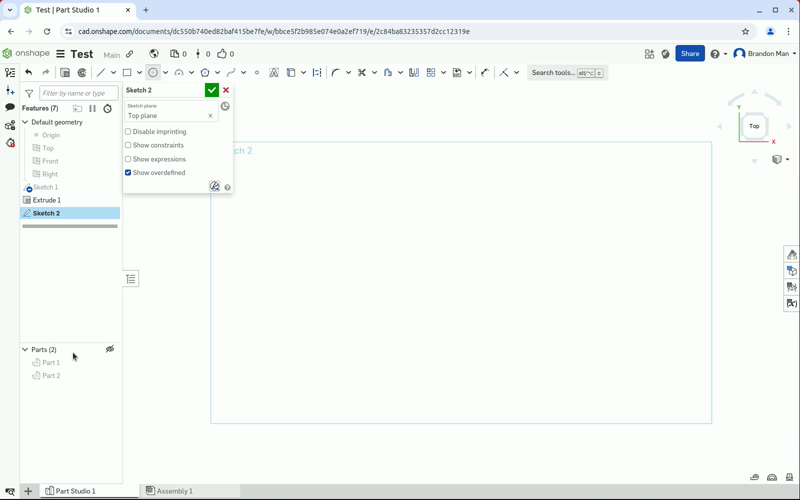
key_down(shift)
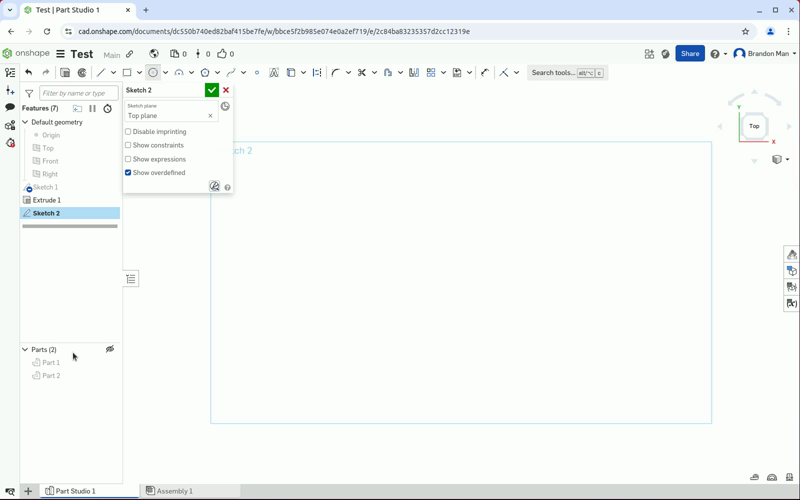
mouse_move(392, 282)
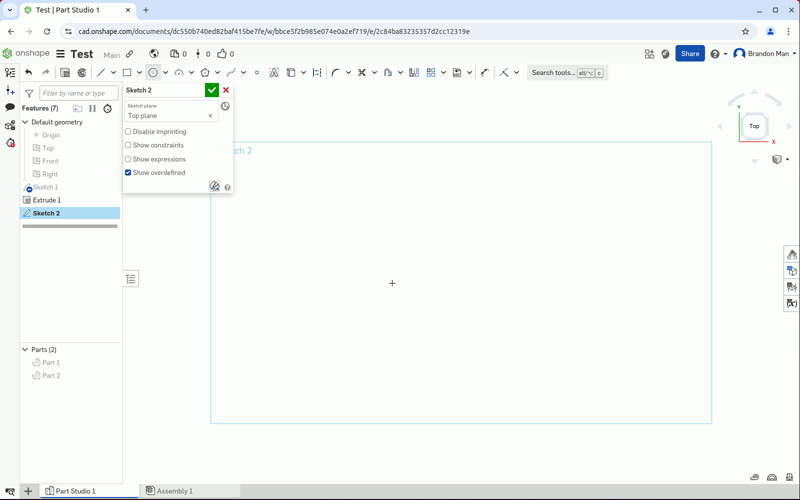
click(392, 282)
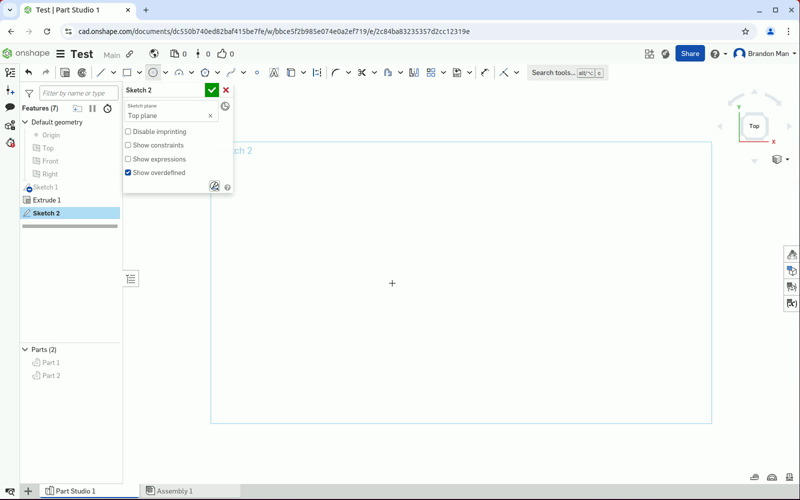
key_up(shift)
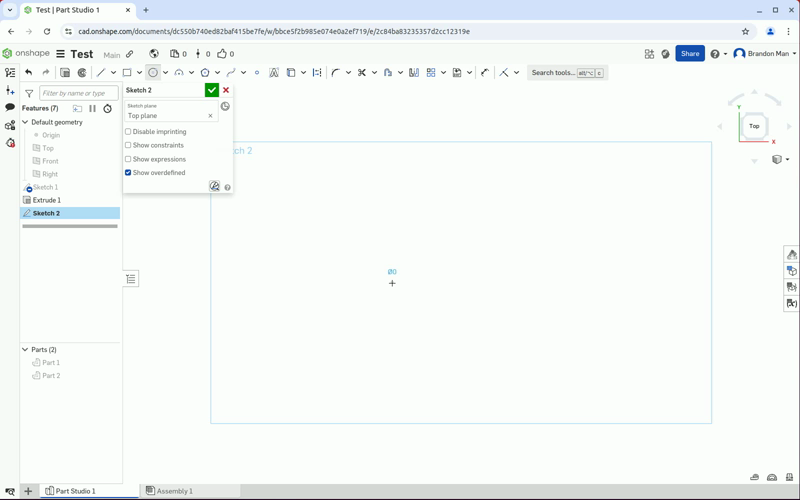
mouse_move(435, 282)
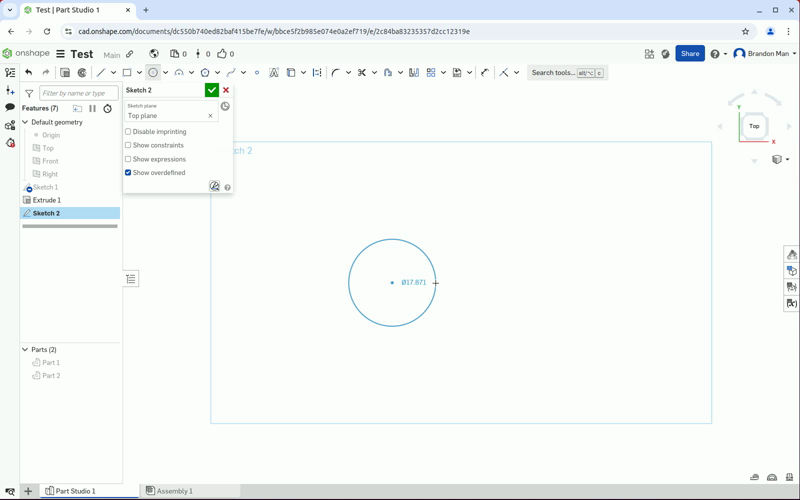
click(435, 282)
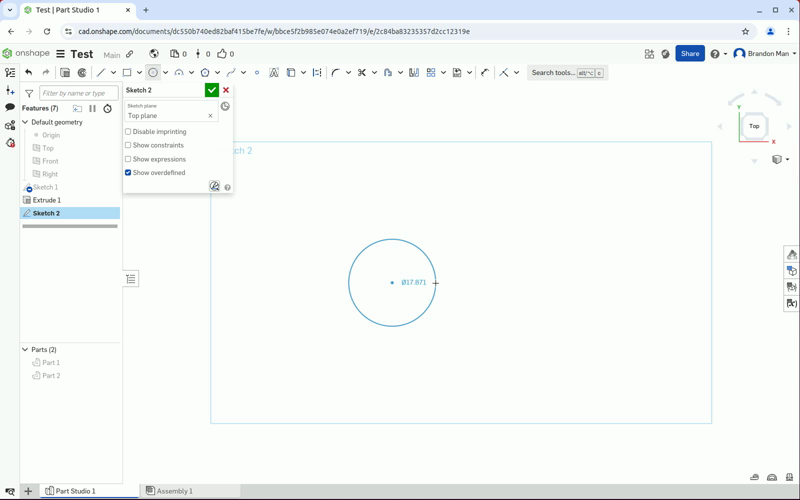
key(esc)
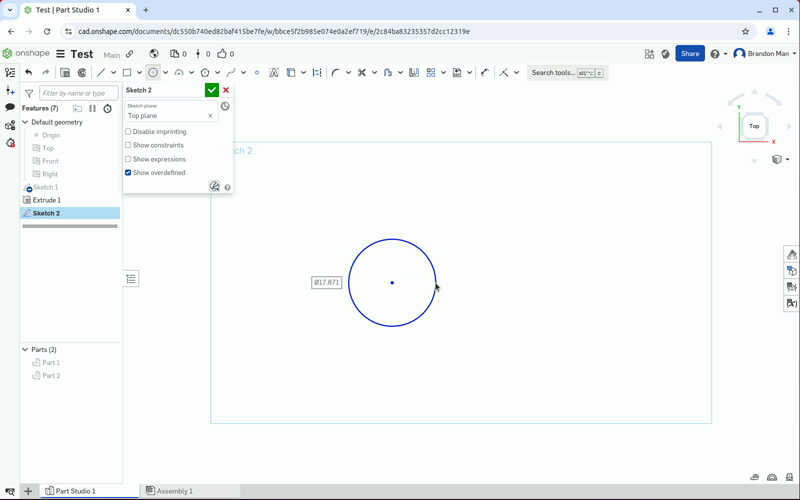
key(c)
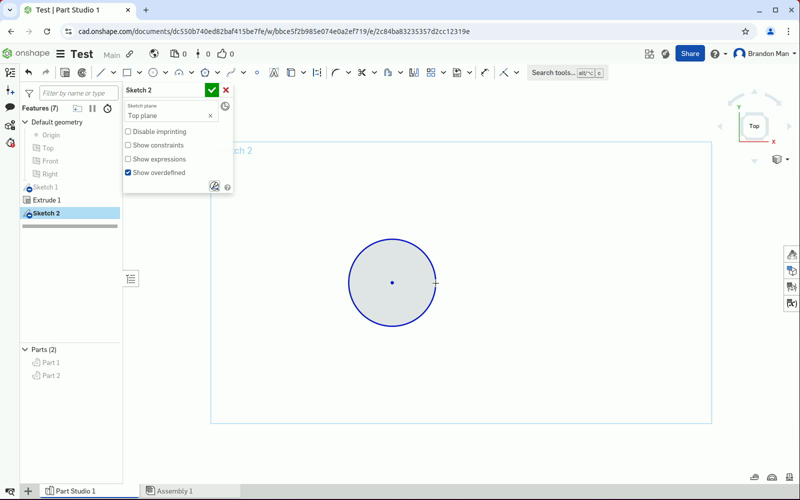
key_down(shift)
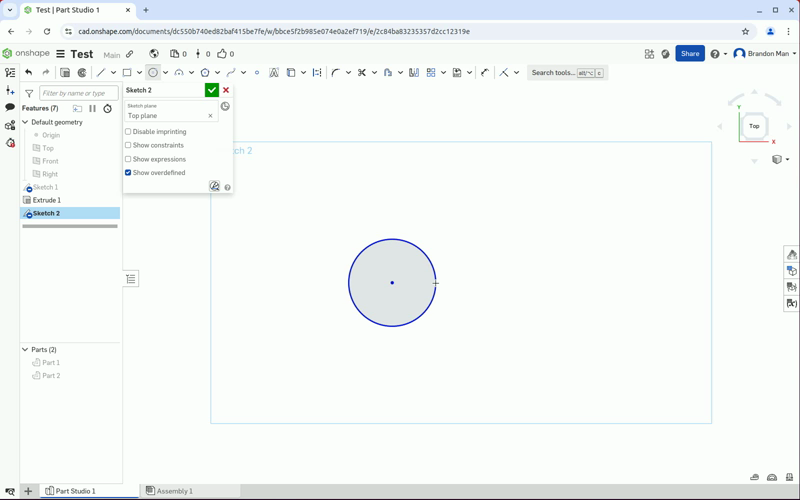
mouse_move(392, 282)
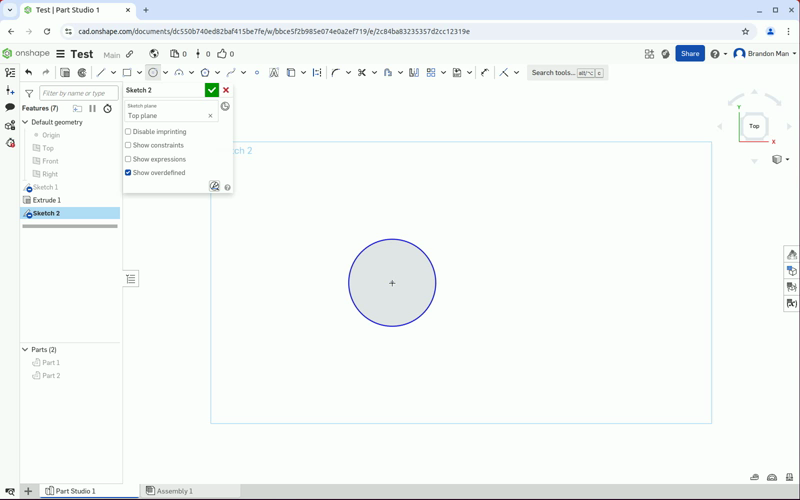
click(392, 282)
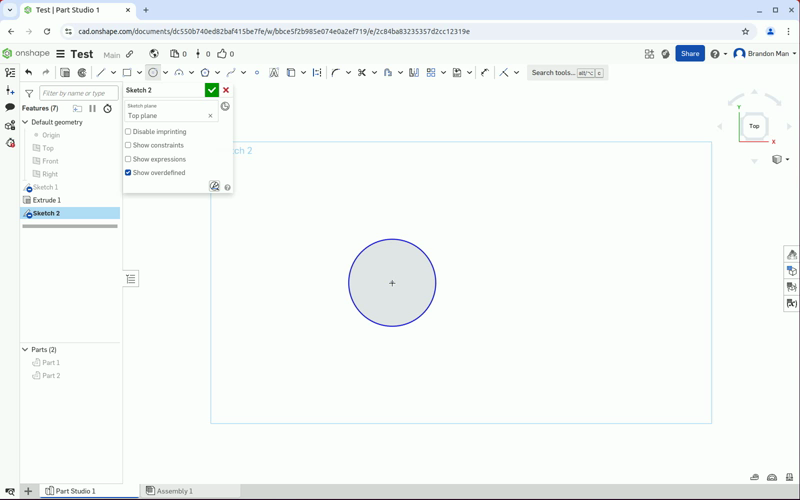
key_up(shift)
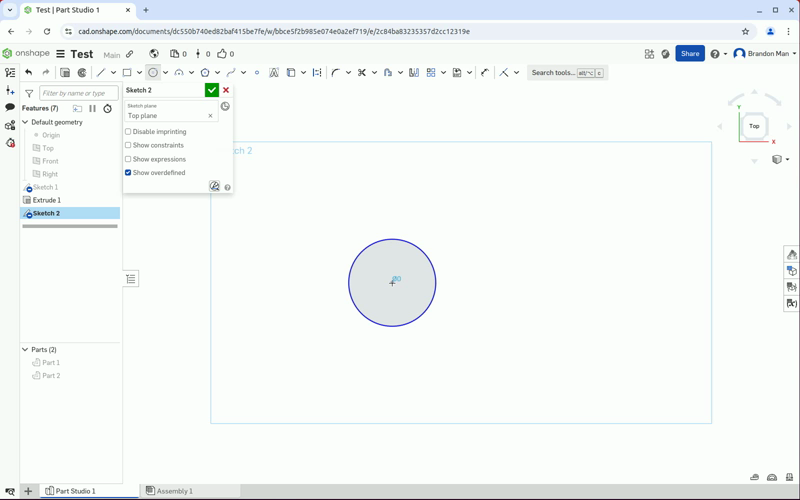
mouse_move(415, 282)
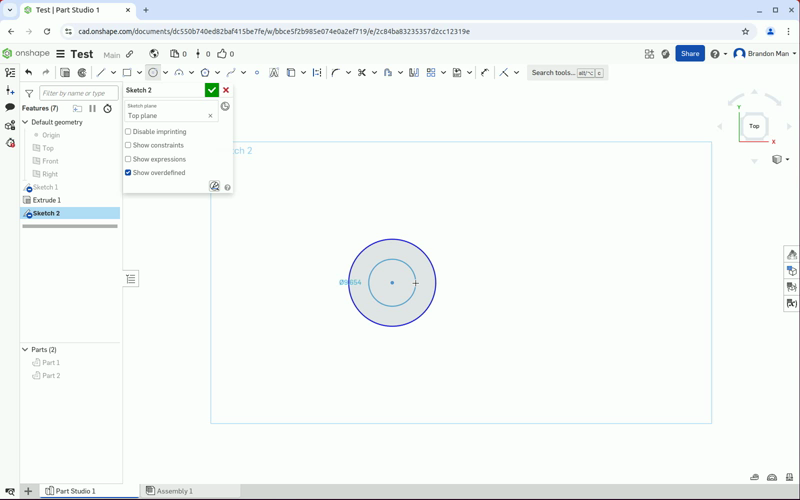
click(415, 282)
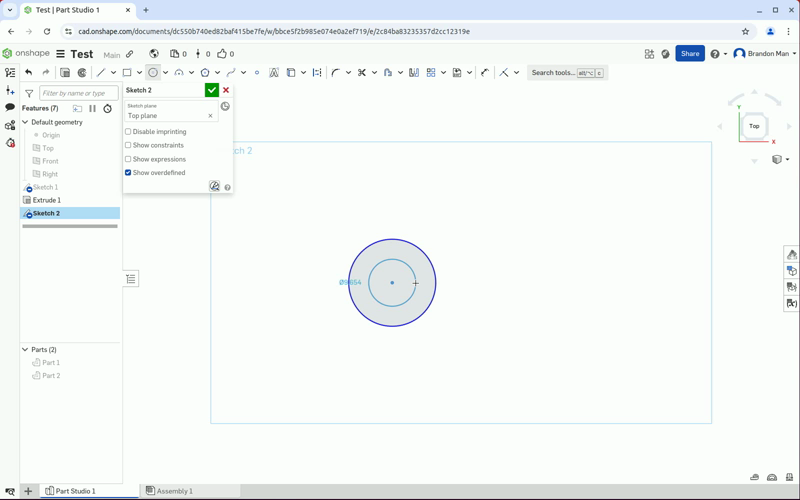
key(esc)
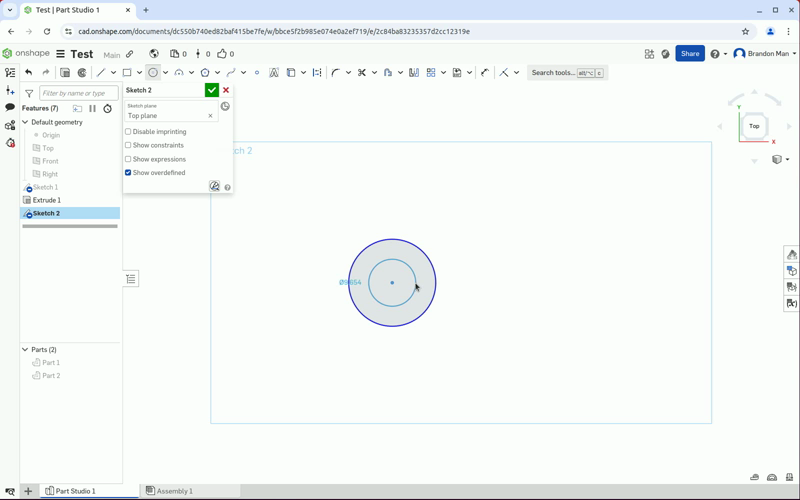
mouse_move(423, 299)
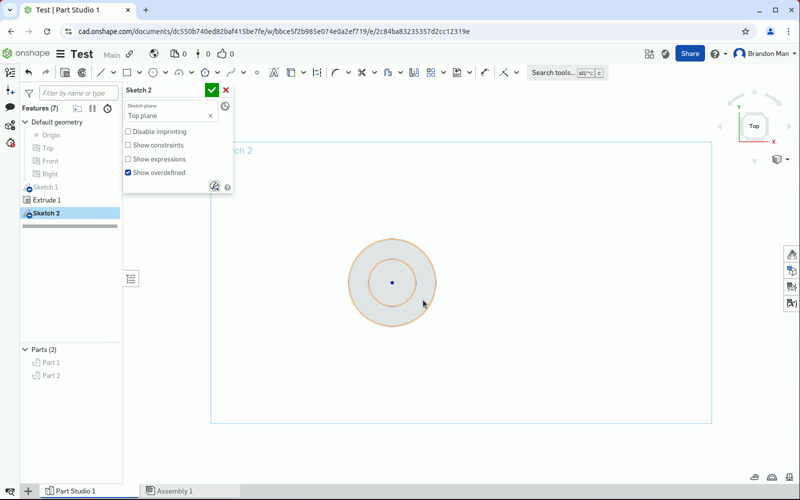
click(423, 299)
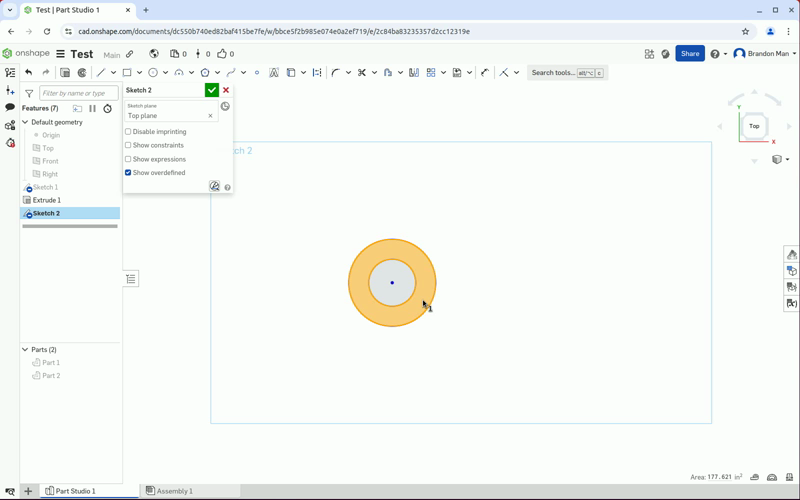
mouse_move(73, 352)
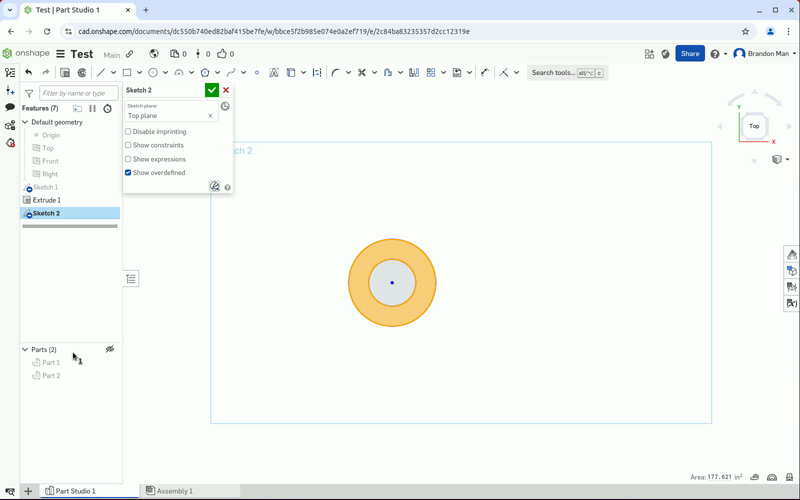
key(shift+y)
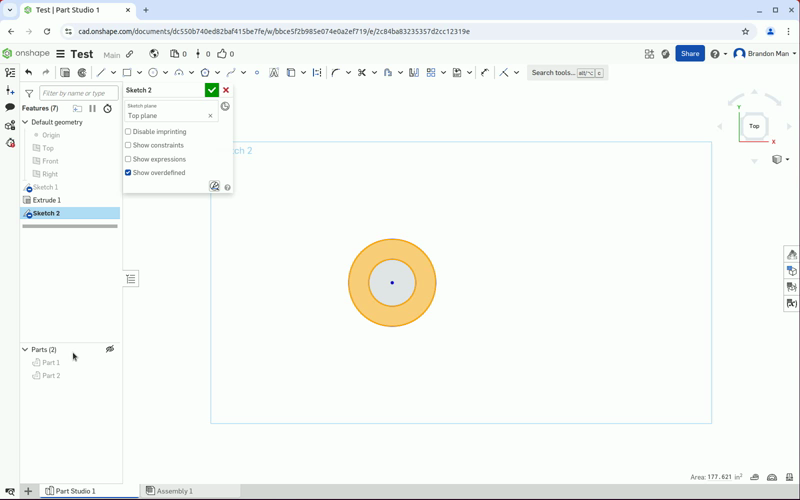
key(shift+e)
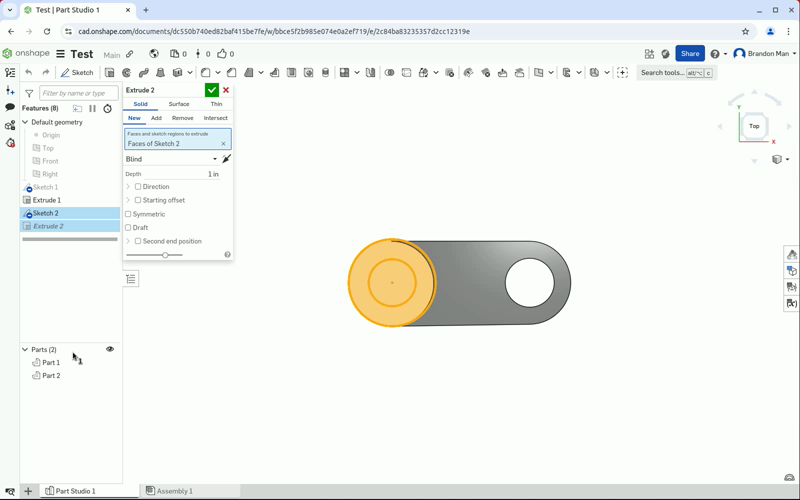
mouse_move(143, 106)
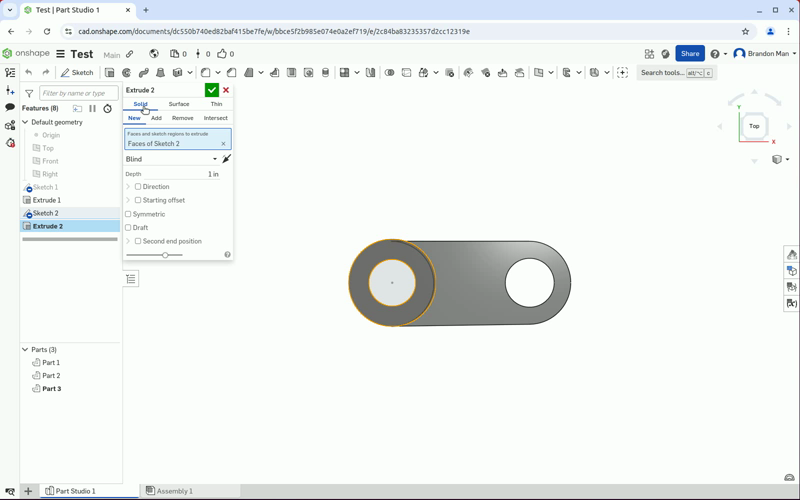
click(143, 106)
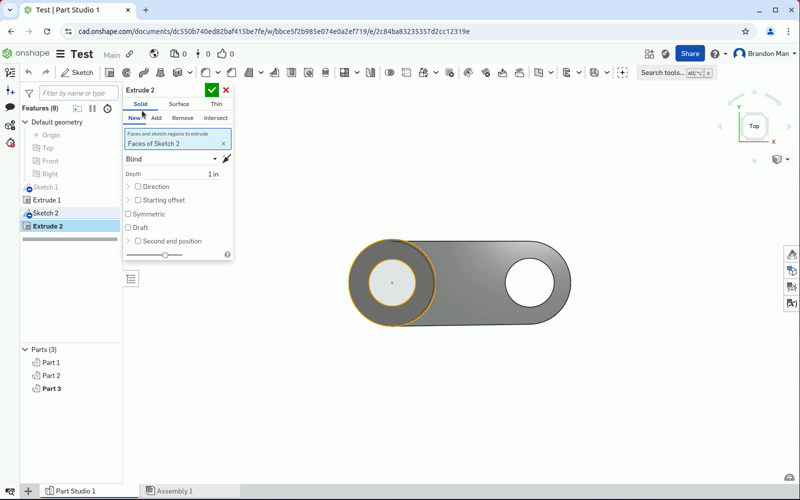
mouse_move(137, 120)
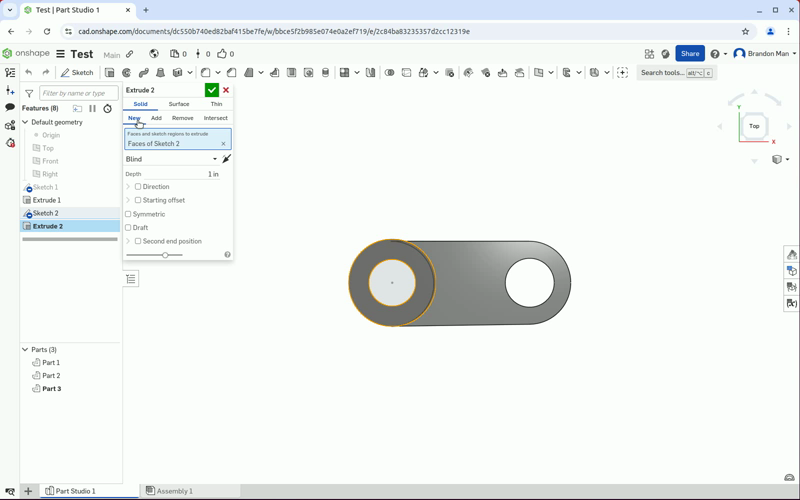
click(137, 120)
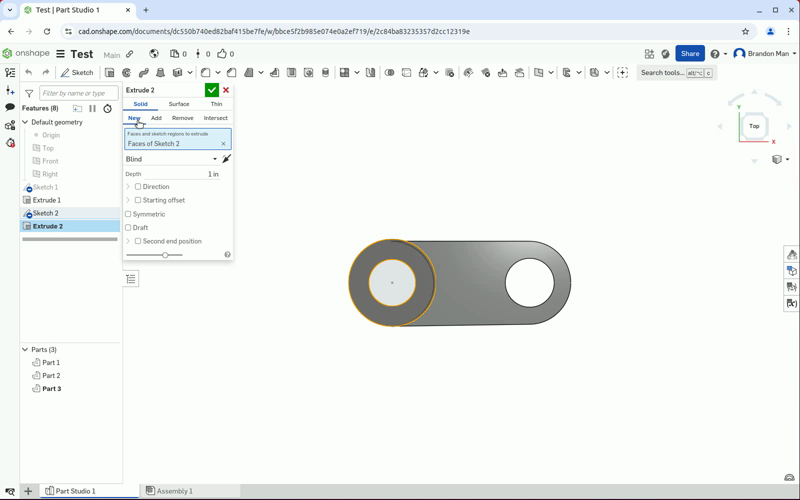
key(tab, 4)
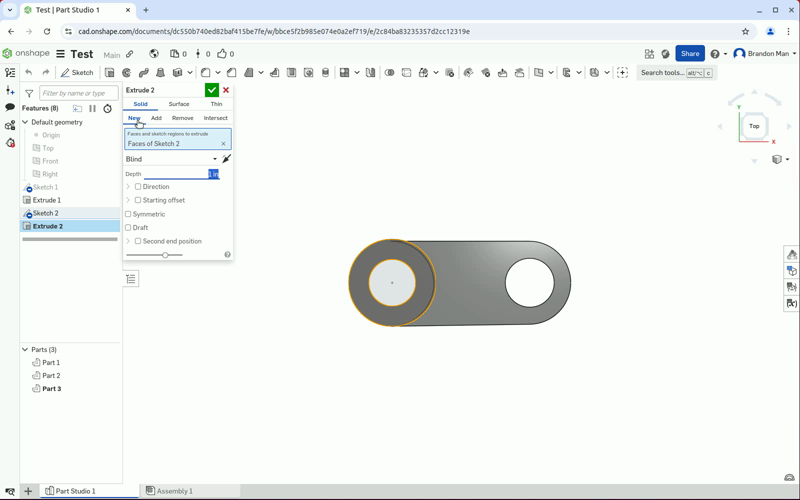
text(15.646)
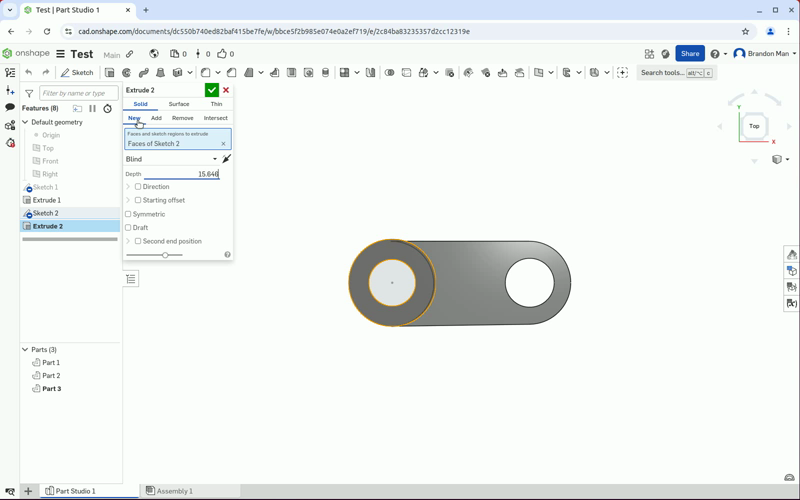
key(enter)
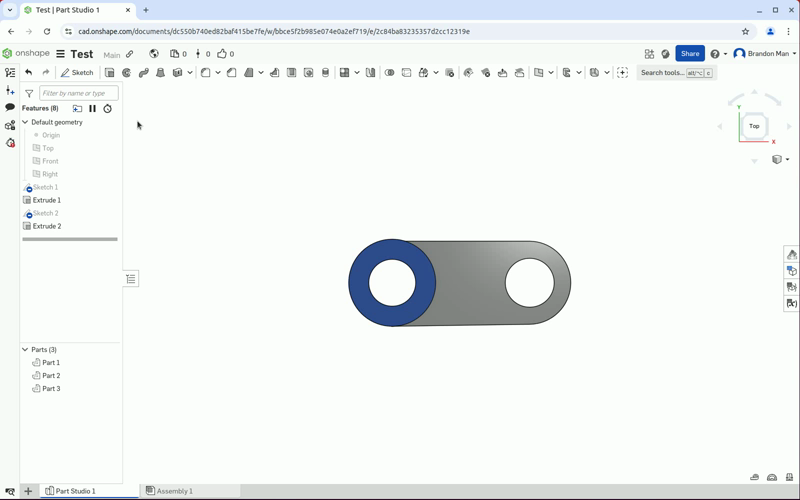
key(shift+h)
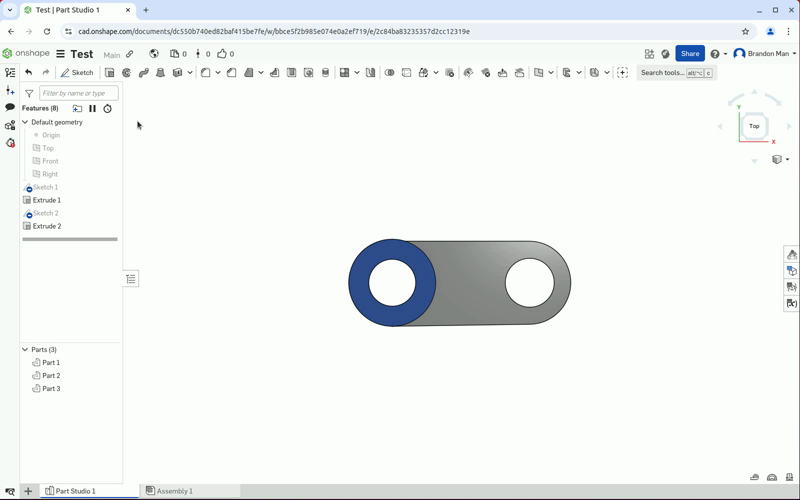
key(shift+h)
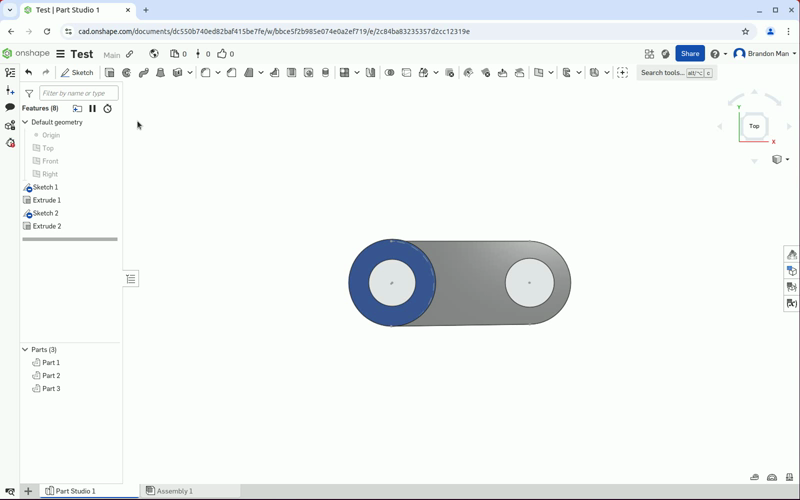
key(shift+7)
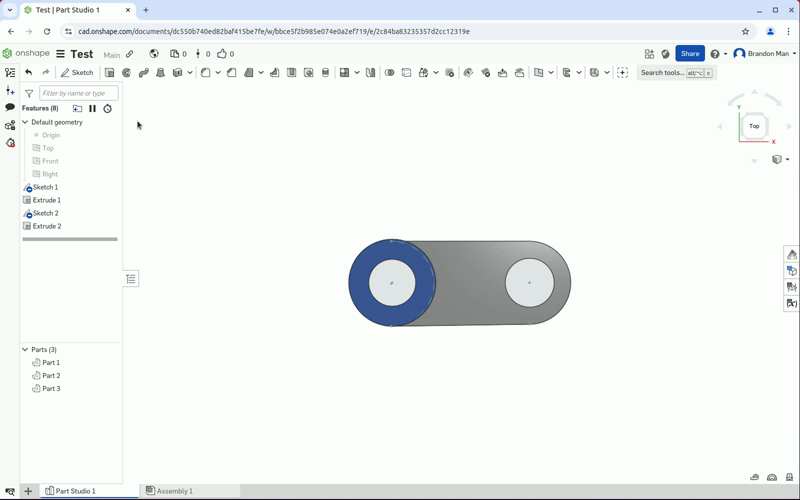
key(up, 3)
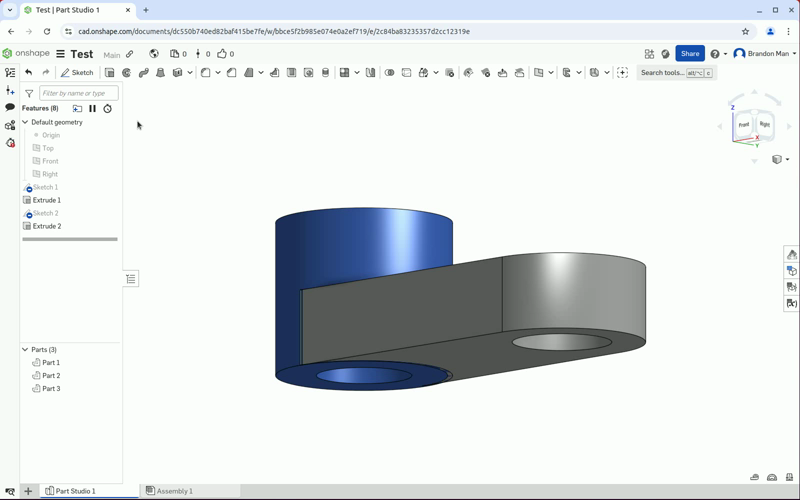
key(left, 3)
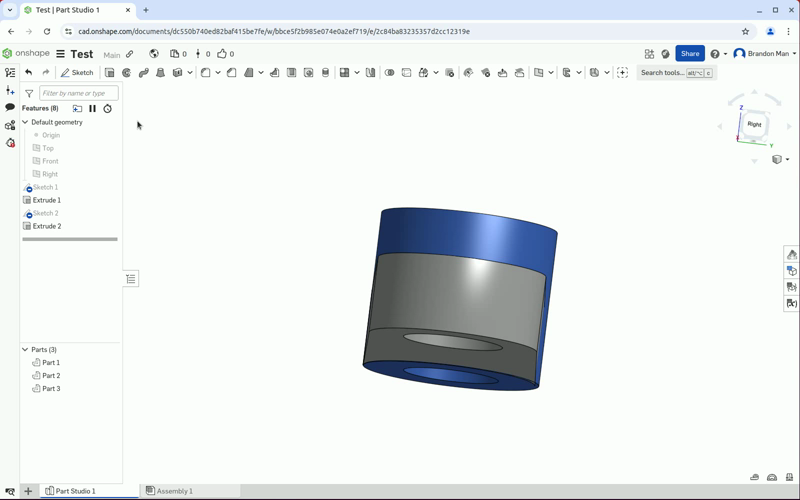
key(right, 3)
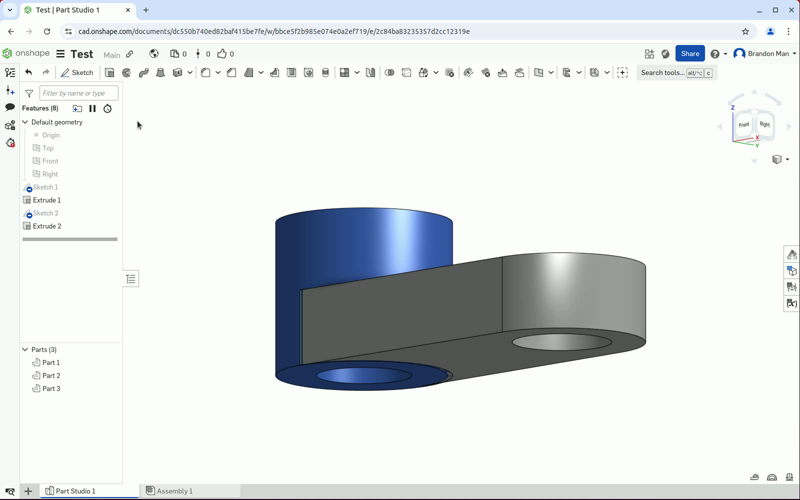
key(down, 3)
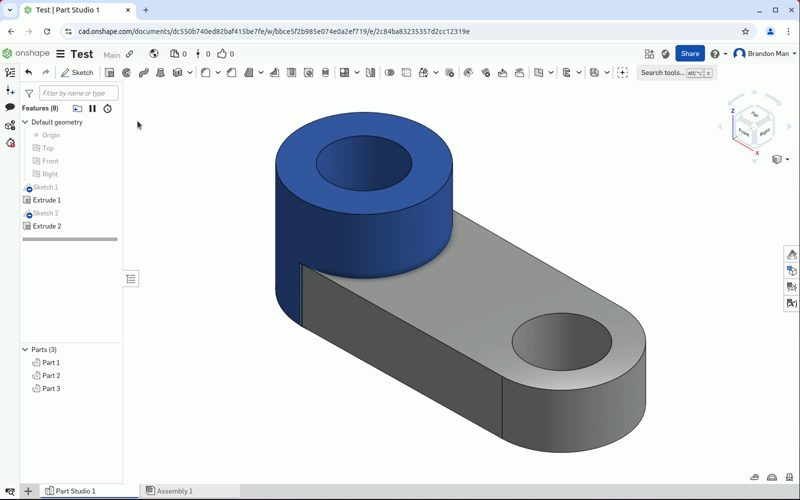
mouse_move(73, 189)
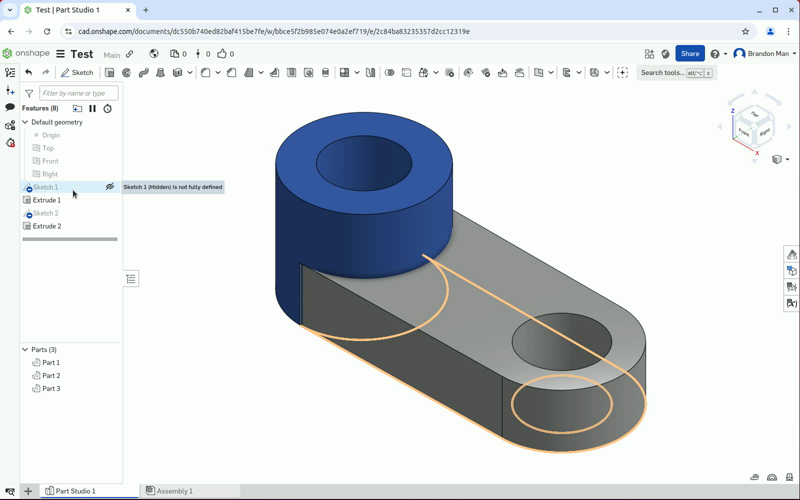
click(73, 189)